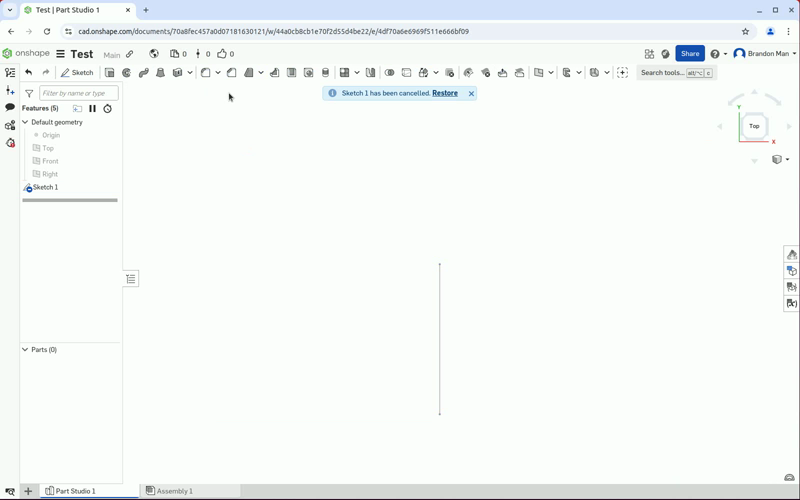
key(shift+h)
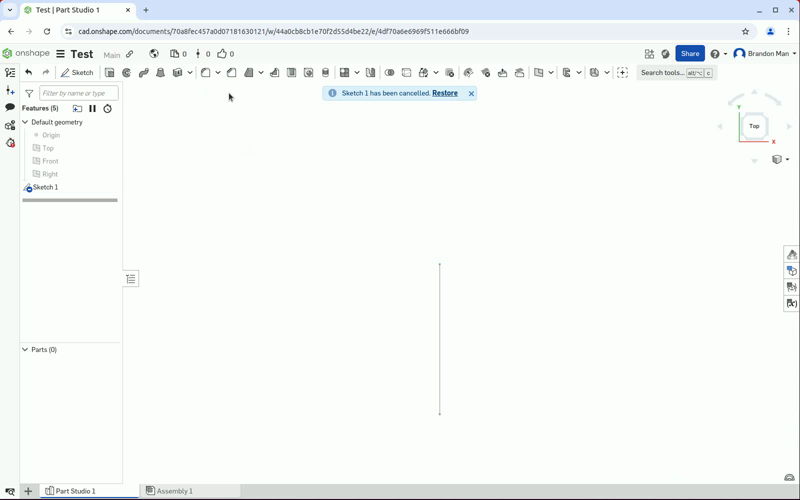
key(shift+s)
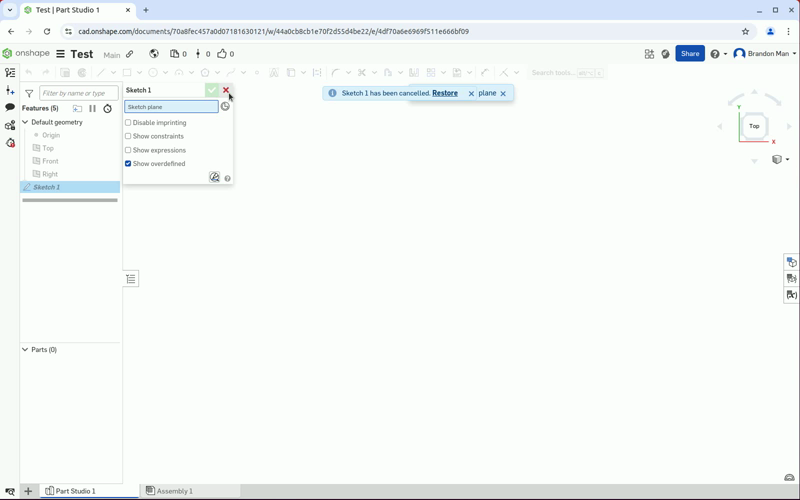
mouse_move(73, 150)
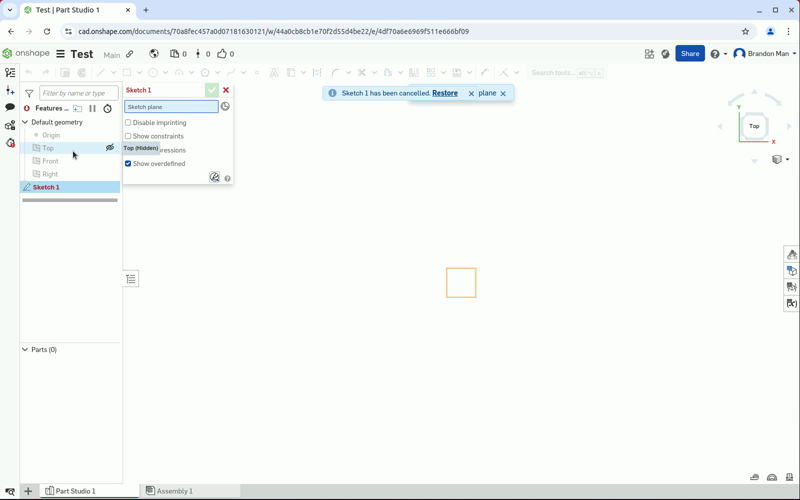
click(73, 150)
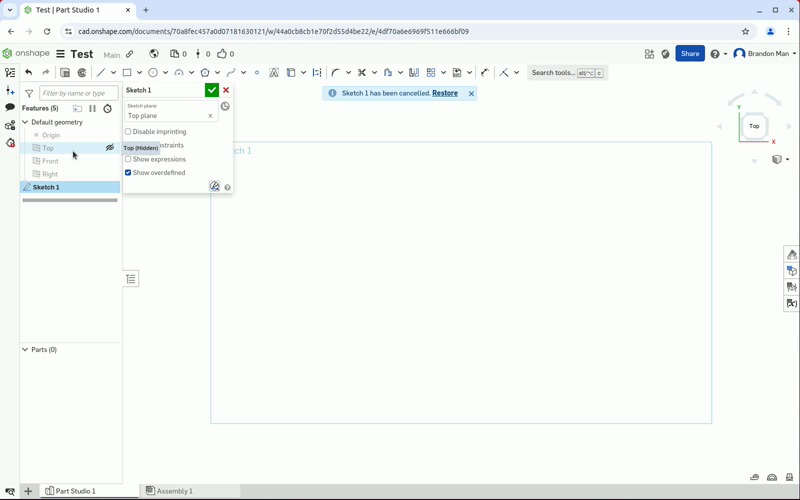
mouse_move(73, 352)
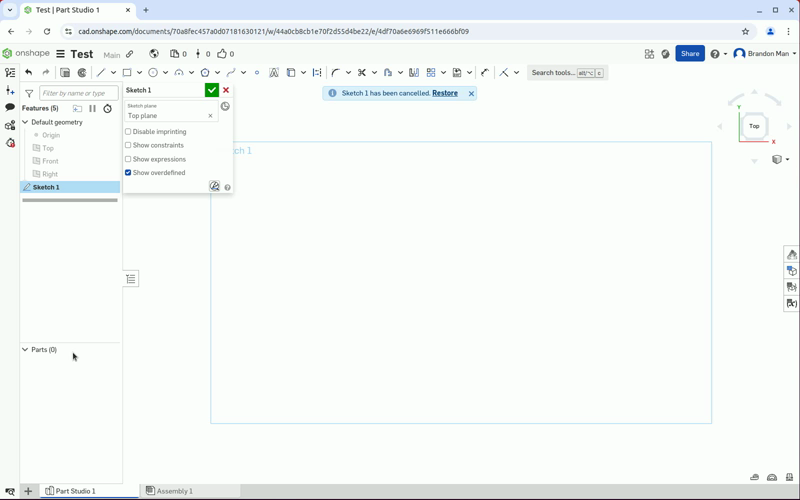
key(y)
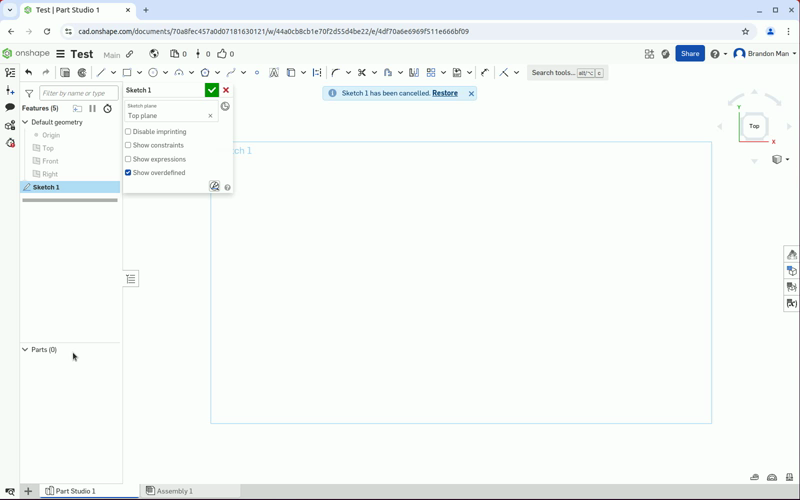
key(l)
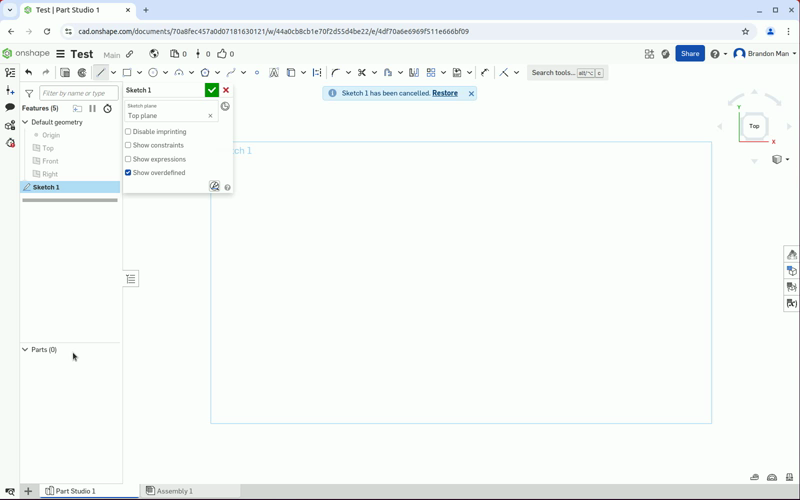
key_down(shift)
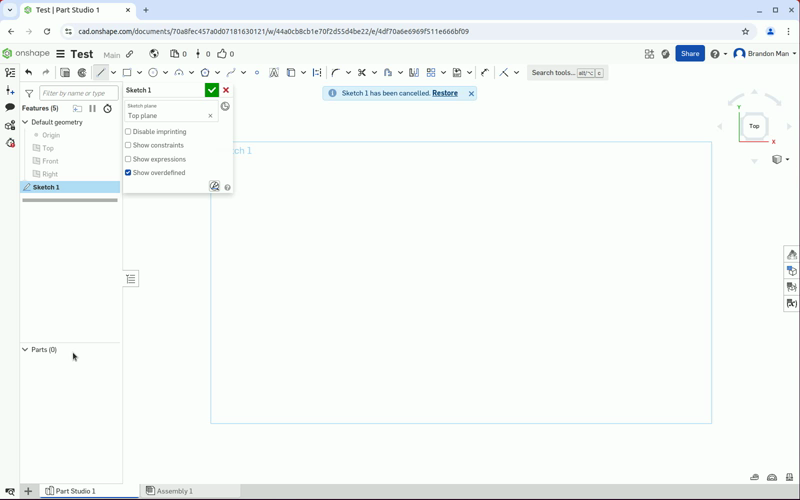
mouse_move(357, 367)
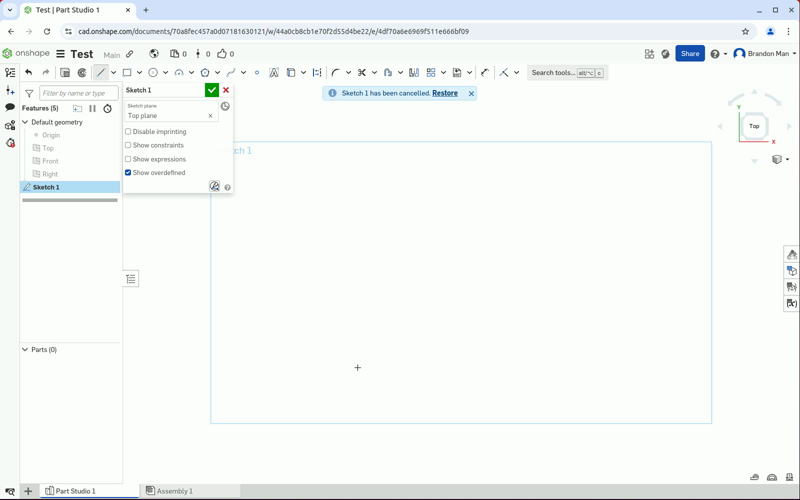
click(357, 367)
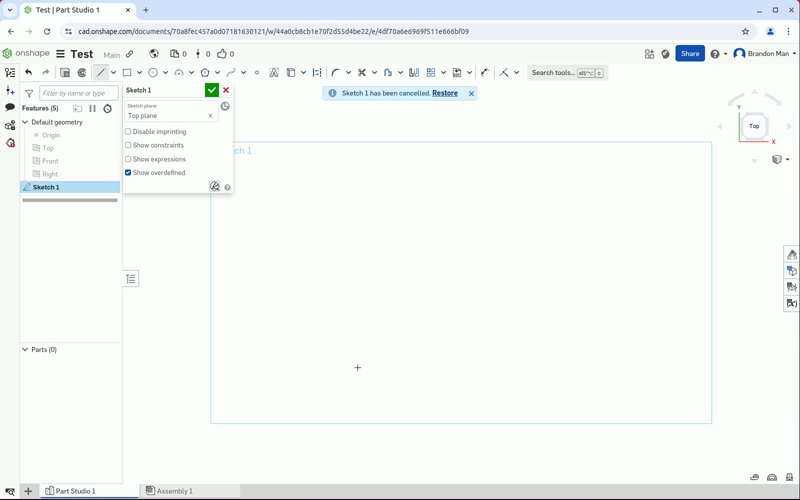
key_up(shift)
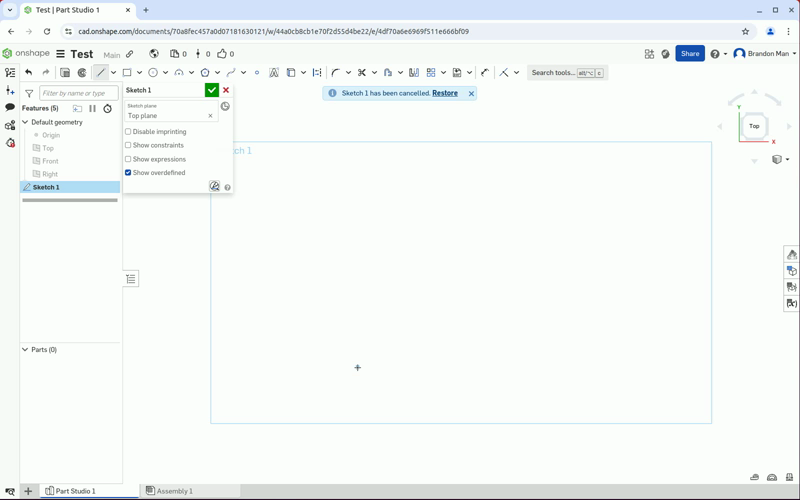
key_down(shift)
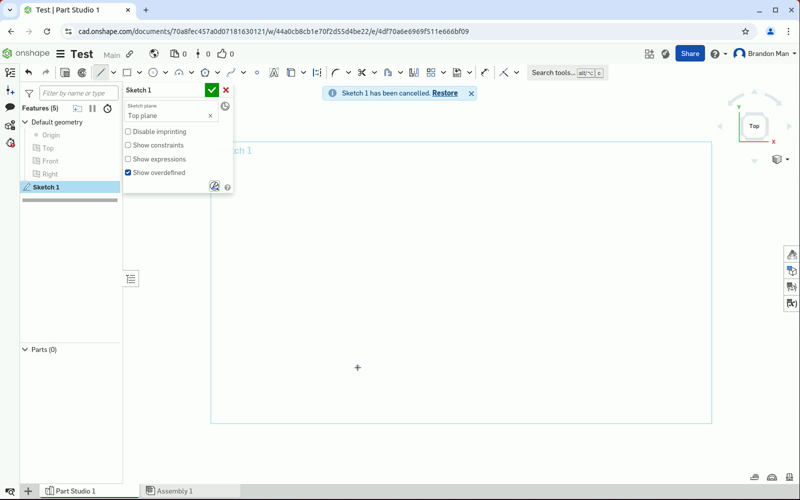
mouse_move(544, 367)
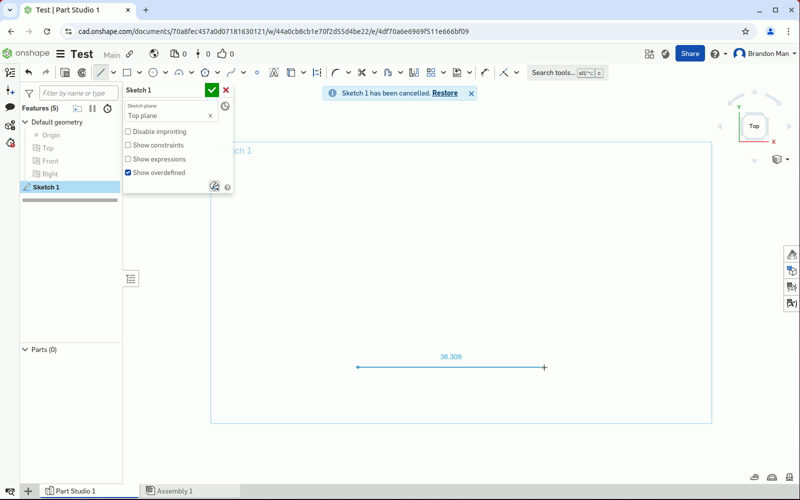
click(544, 367)
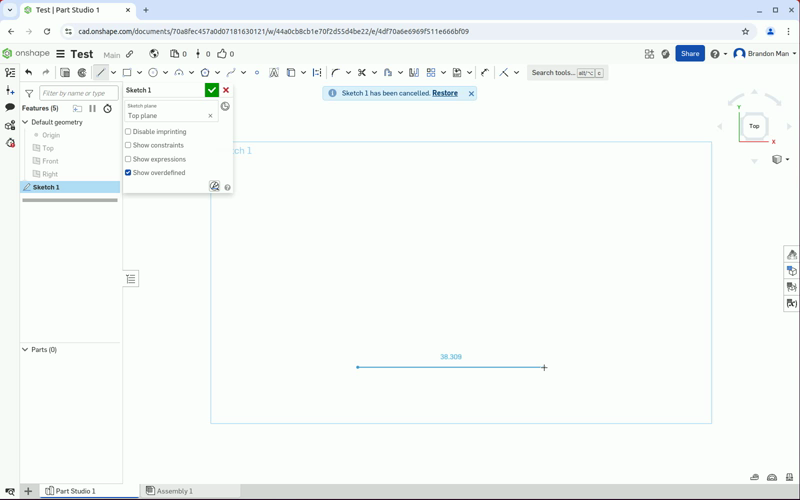
key_up(shift)
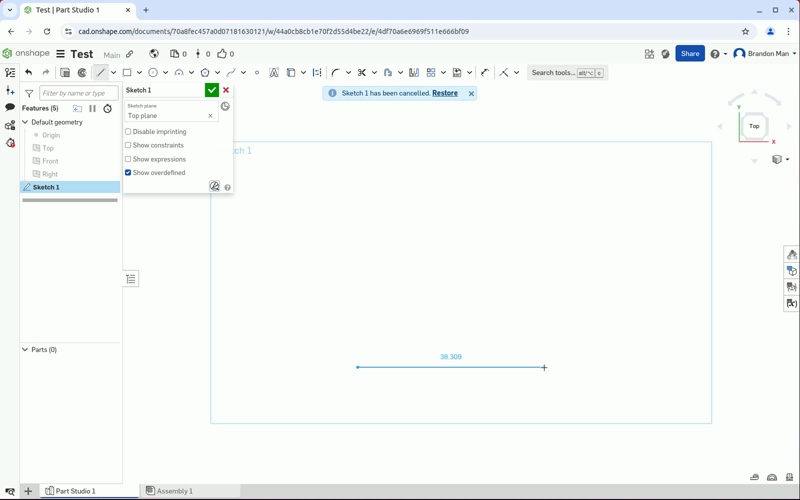
key_down(shift)
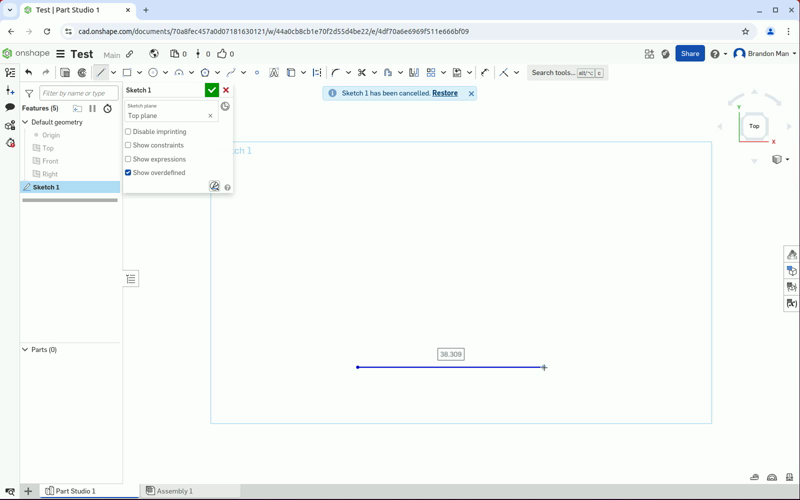
mouse_move(544, 204)
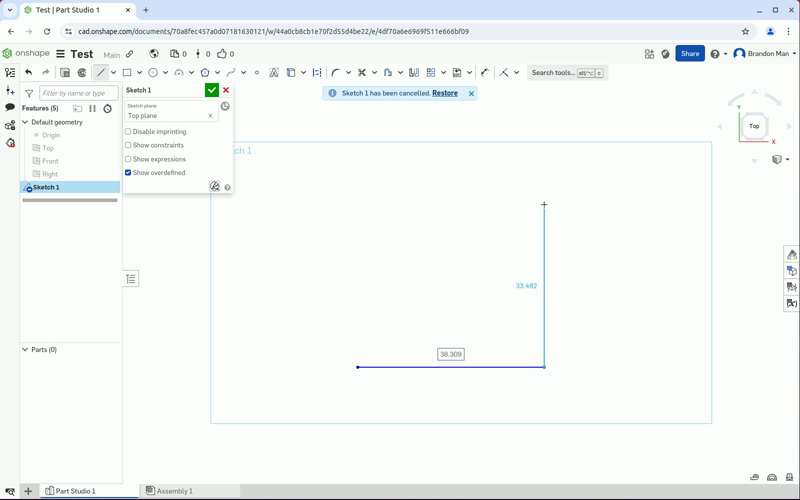
click(544, 204)
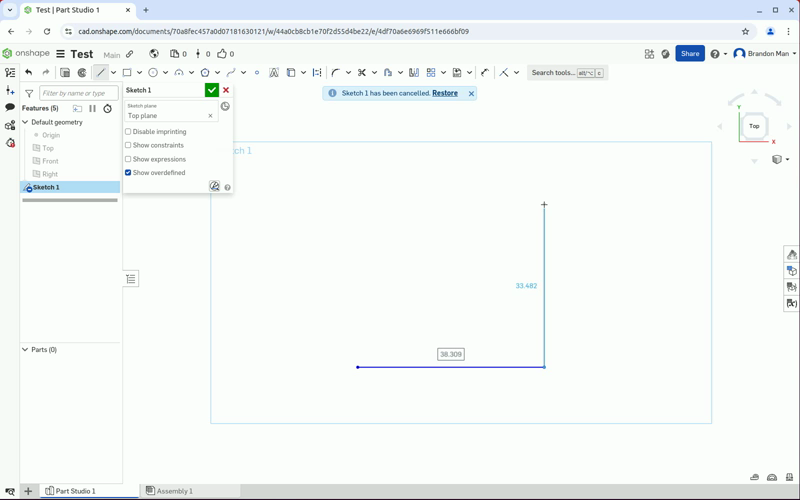
key_up(shift)
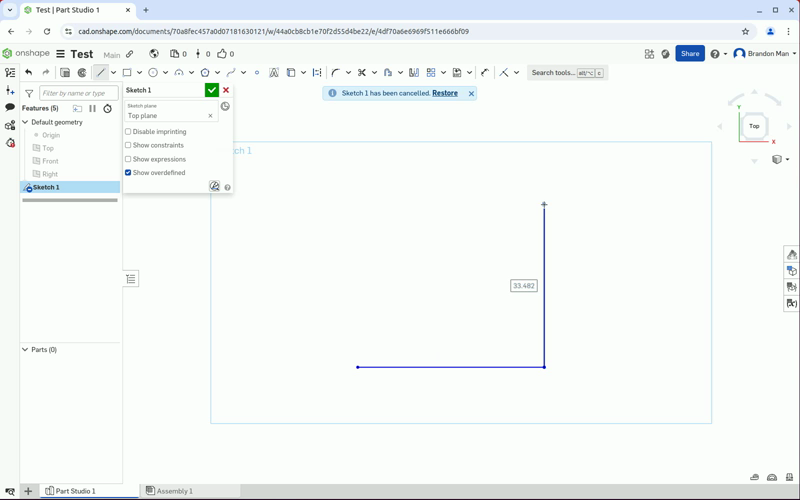
key_down(shift)
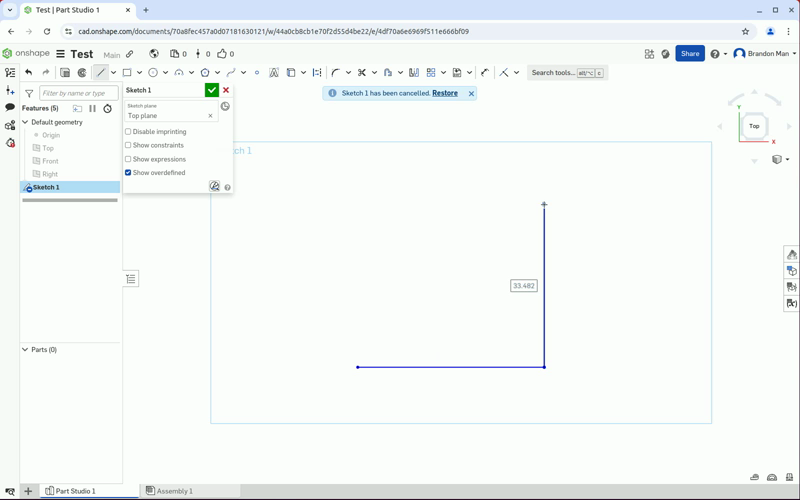
mouse_move(357, 204)
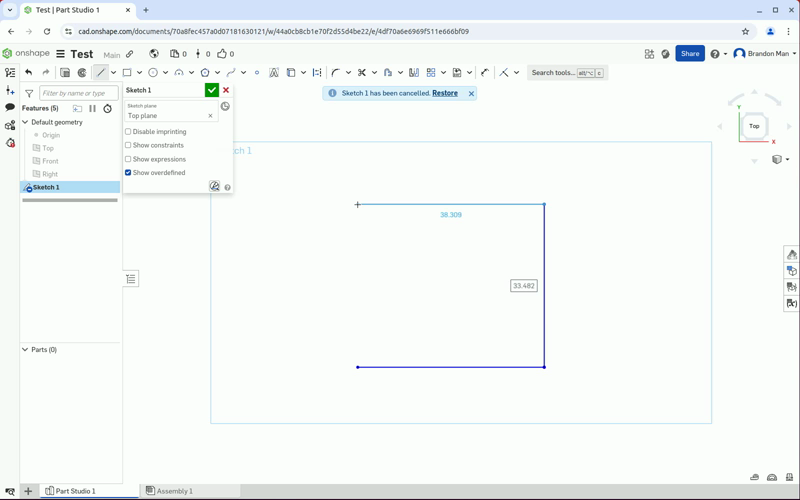
click(357, 204)
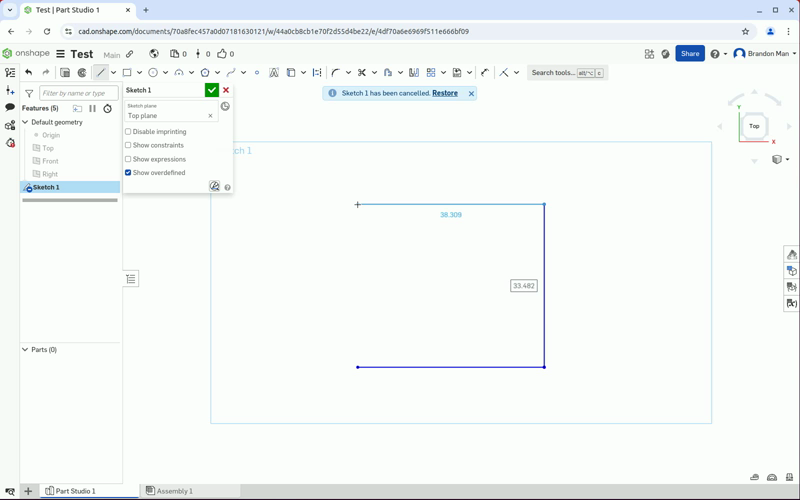
key_up(shift)
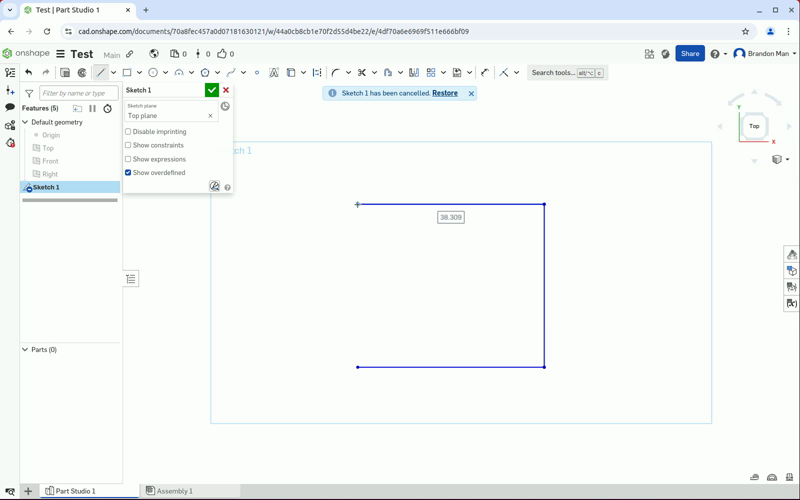
key_down(shift)
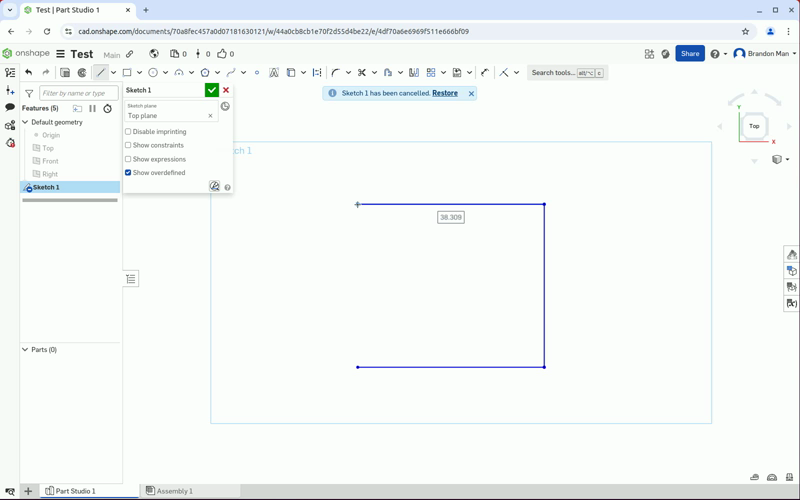
mouse_move(357, 367)
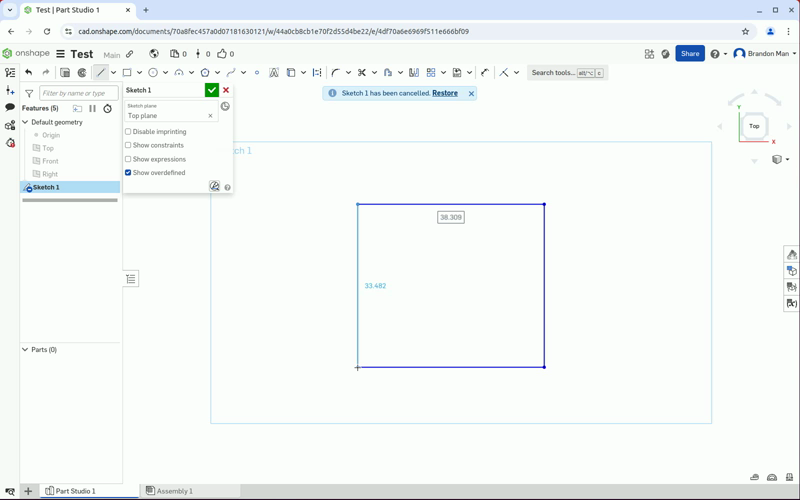
key_up(shift)
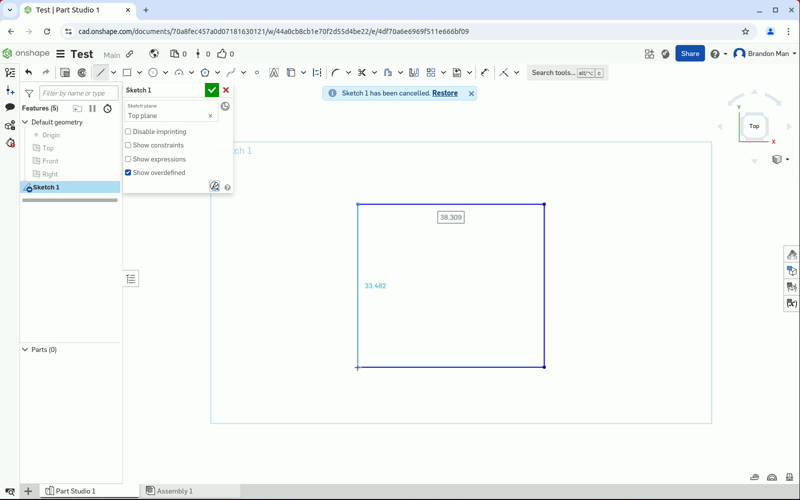
click(357, 367)
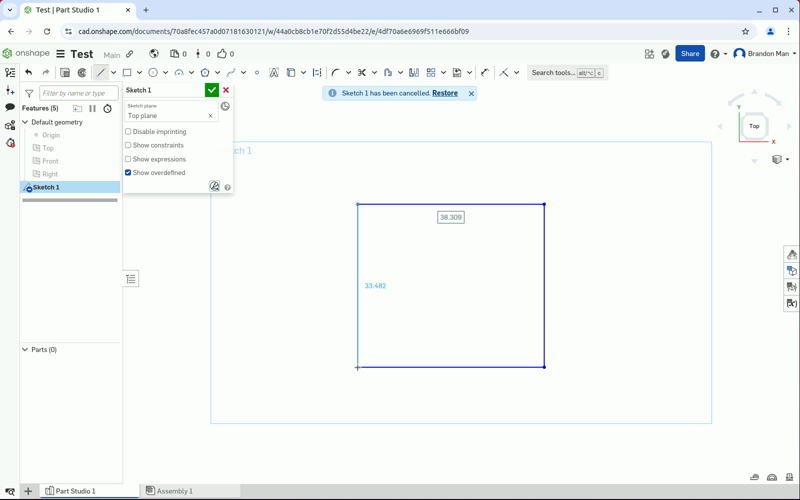
key(esc)
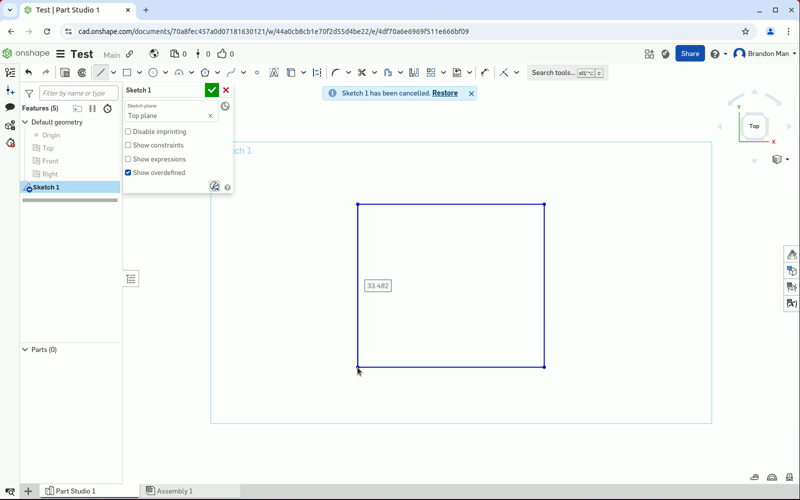
mouse_move(382, 281)
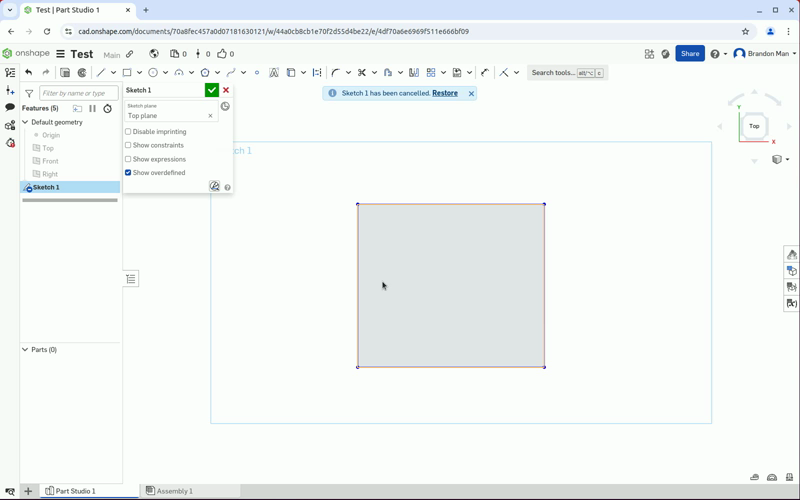
click(382, 281)
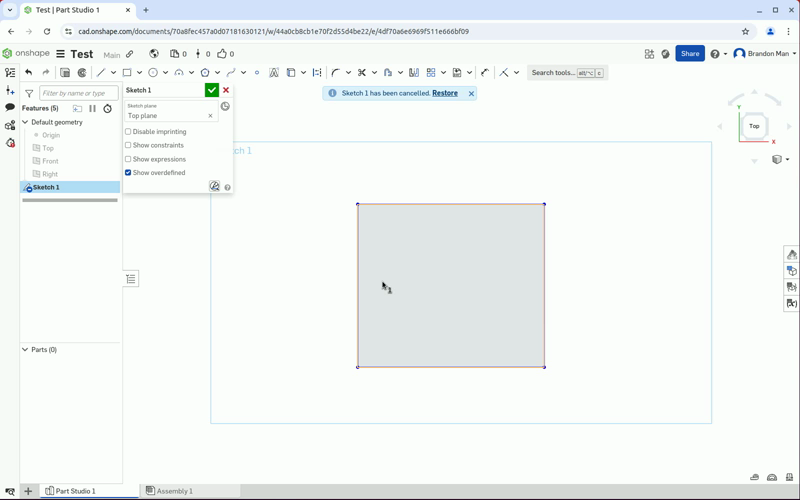
mouse_move(73, 352)
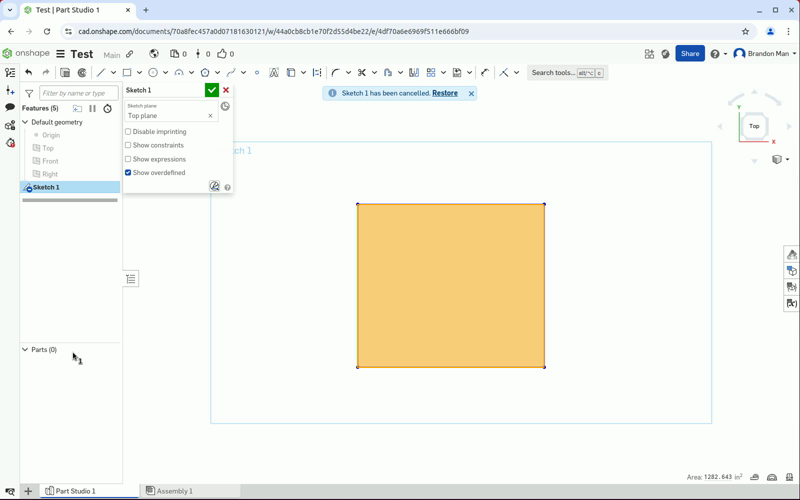
key(shift+y)
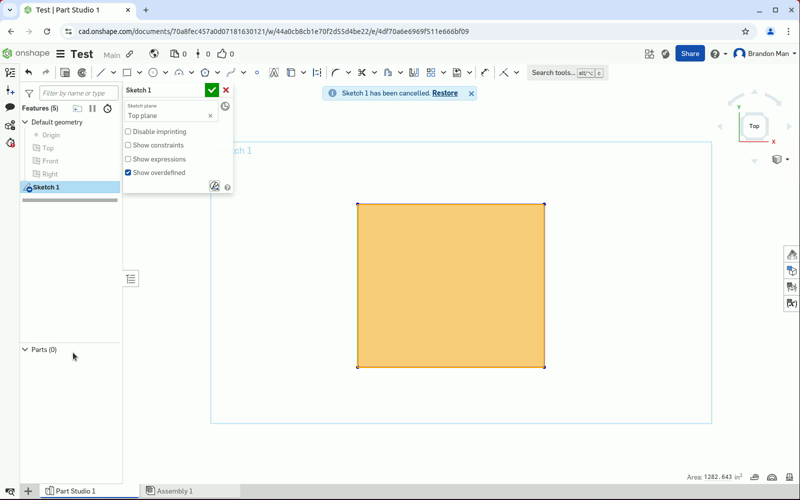
key(shift+e)
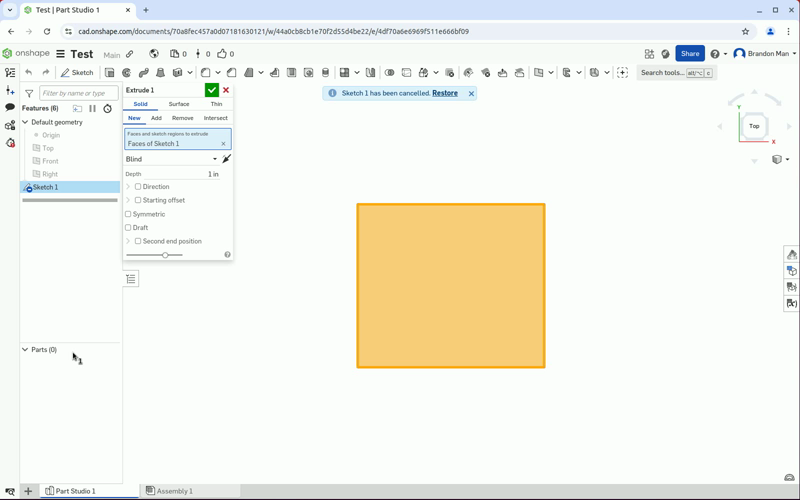
mouse_move(143, 106)
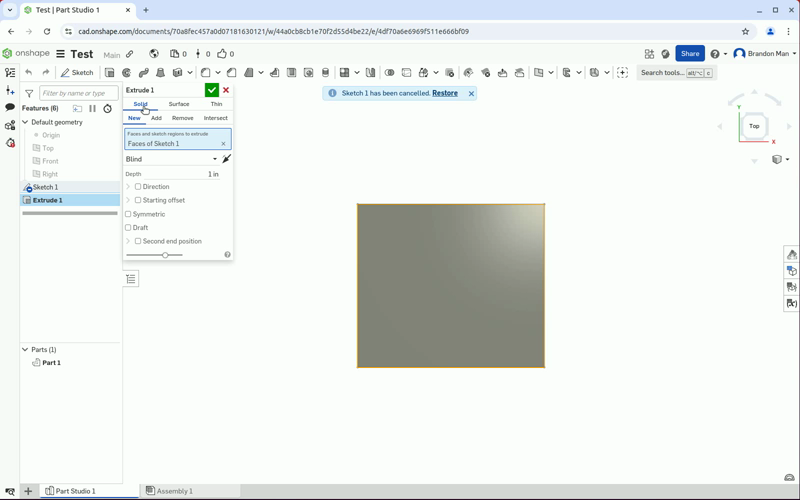
click(143, 106)
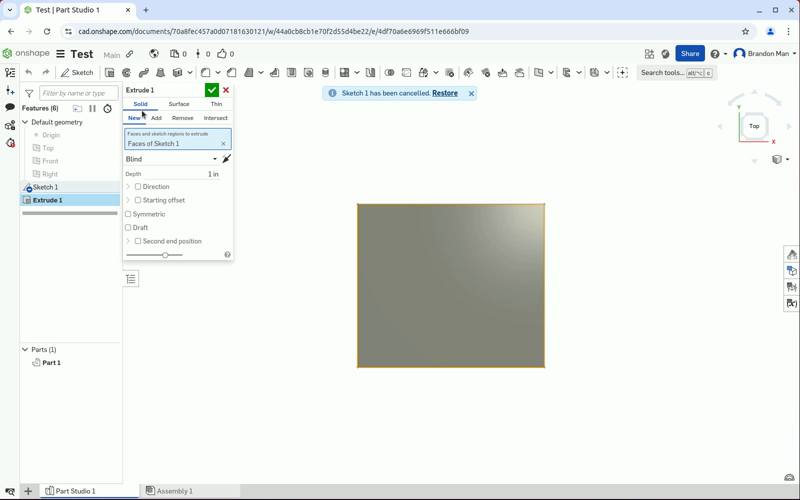
mouse_move(137, 120)
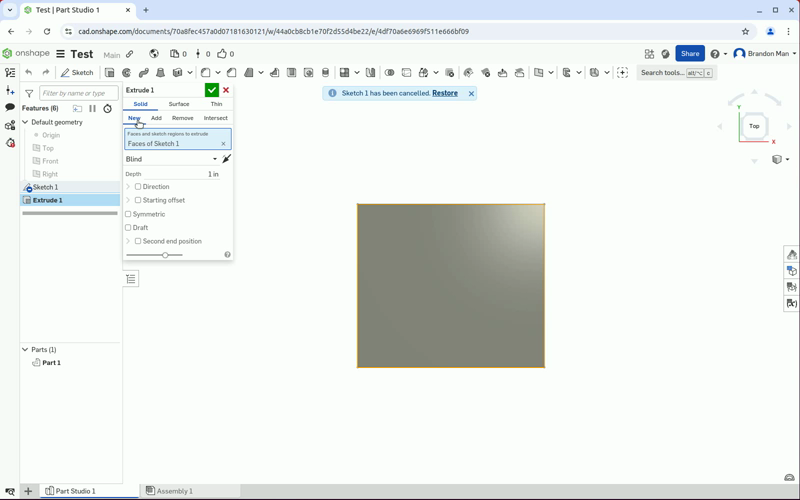
click(137, 120)
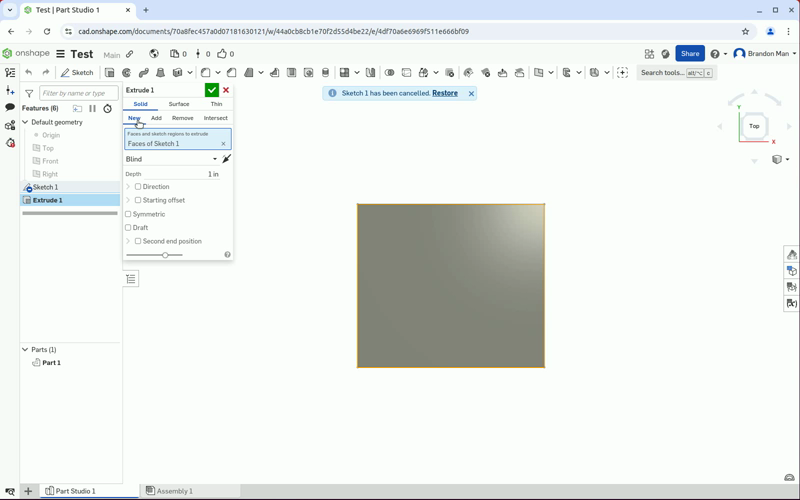
key(tab, 4)
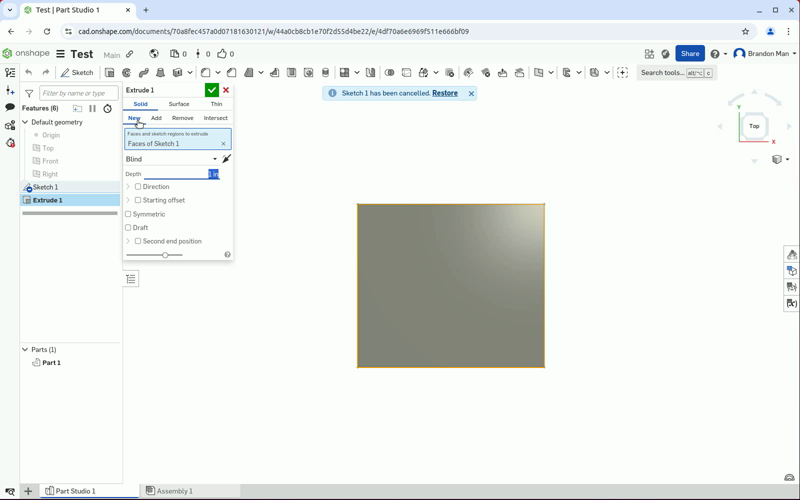
text(10.351)
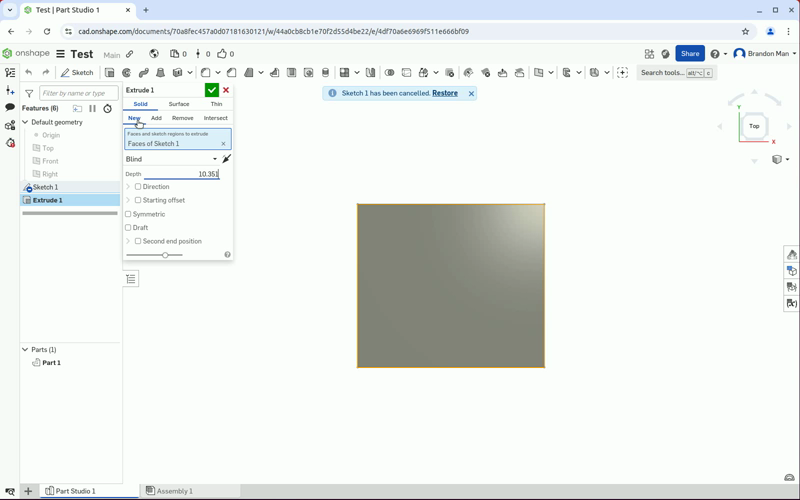
key(enter)
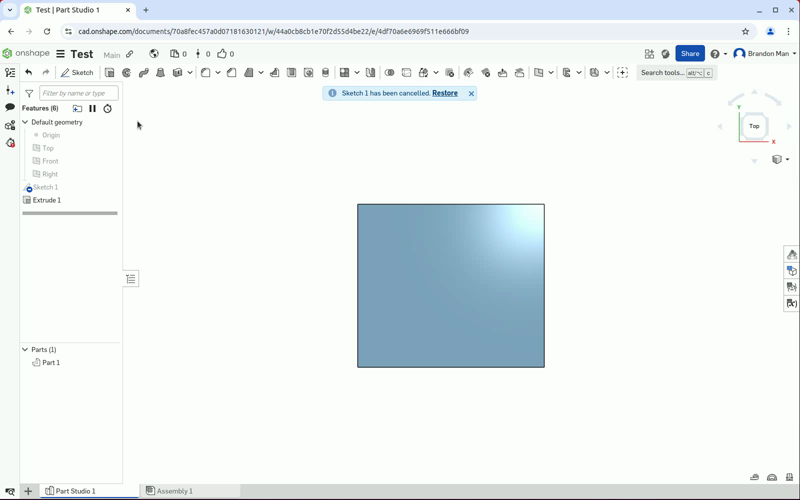
key(shift+h)
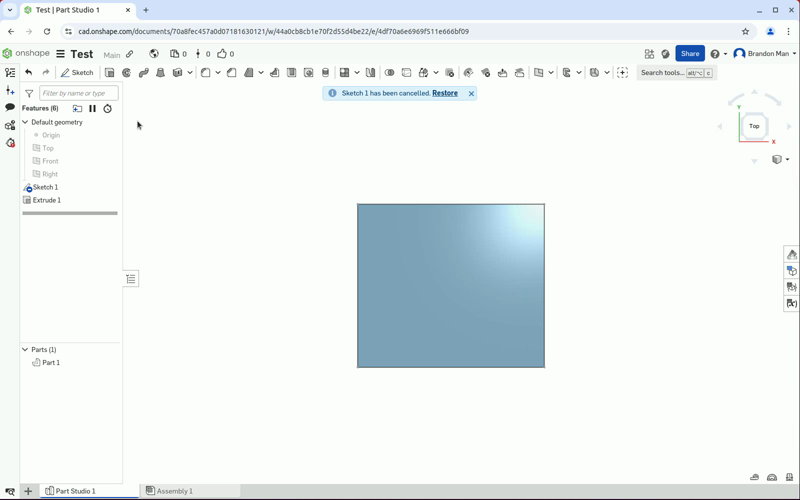
key(shift+h)
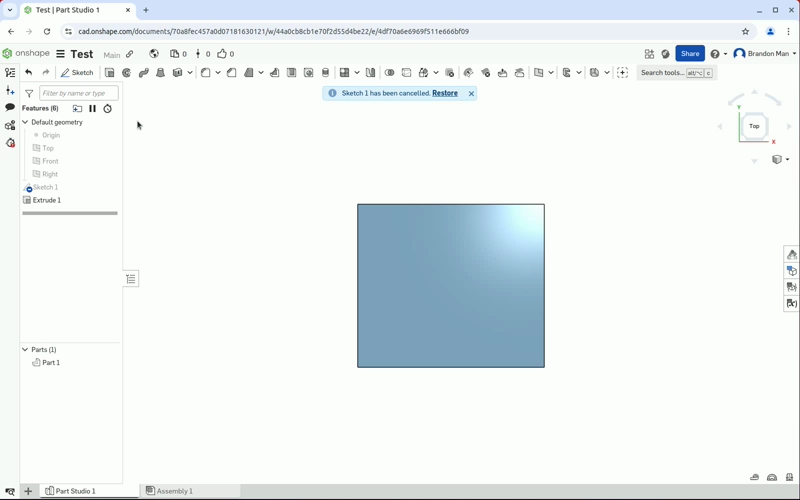
mouse_move(73, 189)
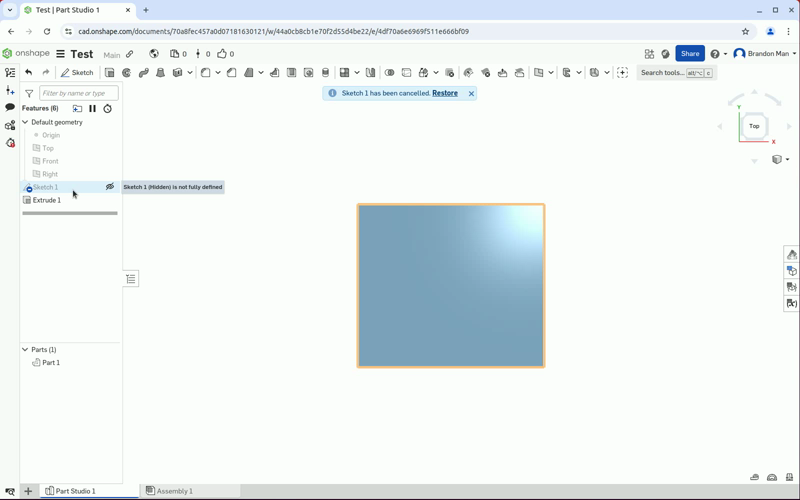
click(73, 189)
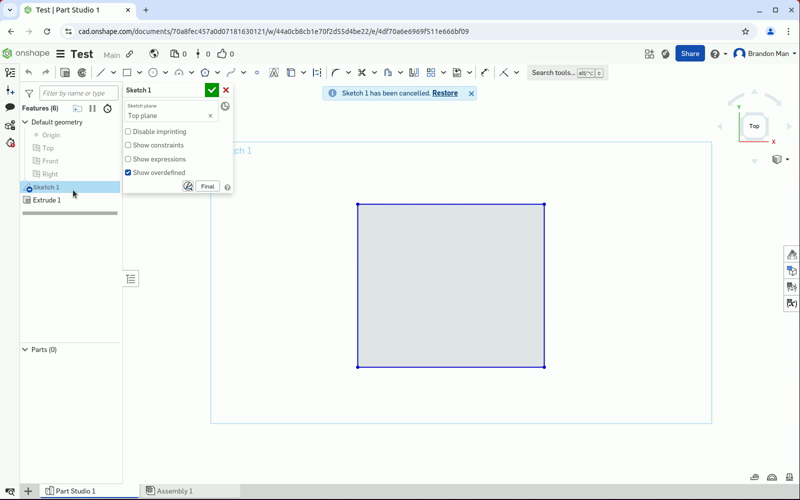
mouse_move(229, 92)
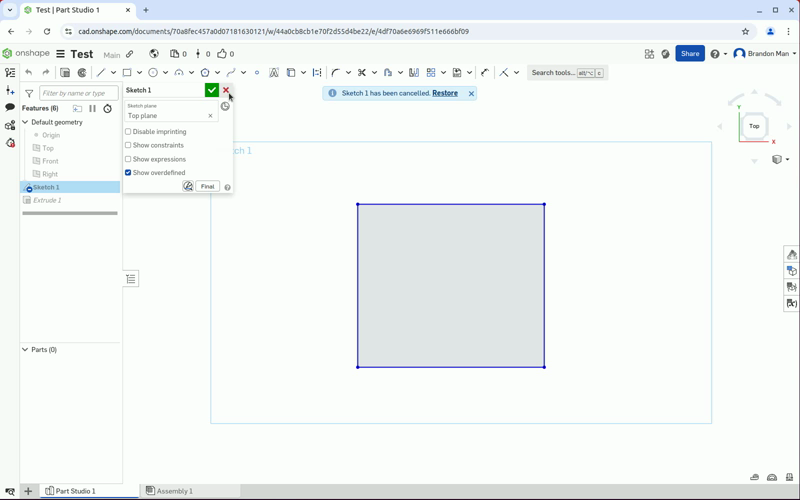
click(229, 92)
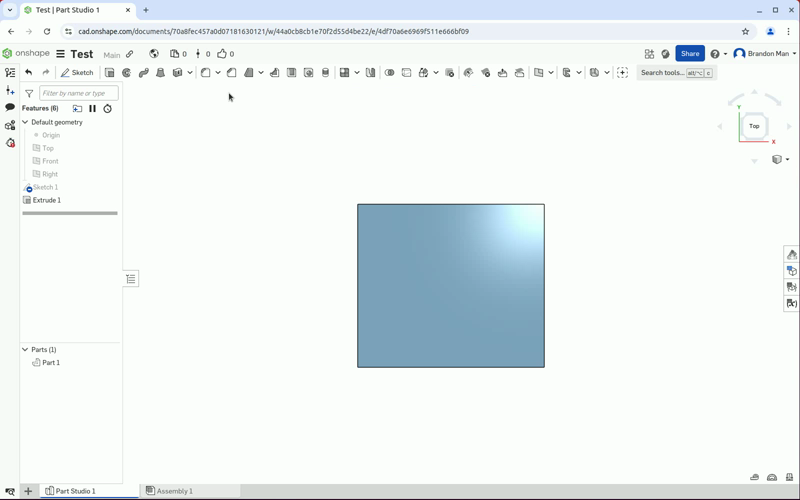
mouse_move(73, 352)
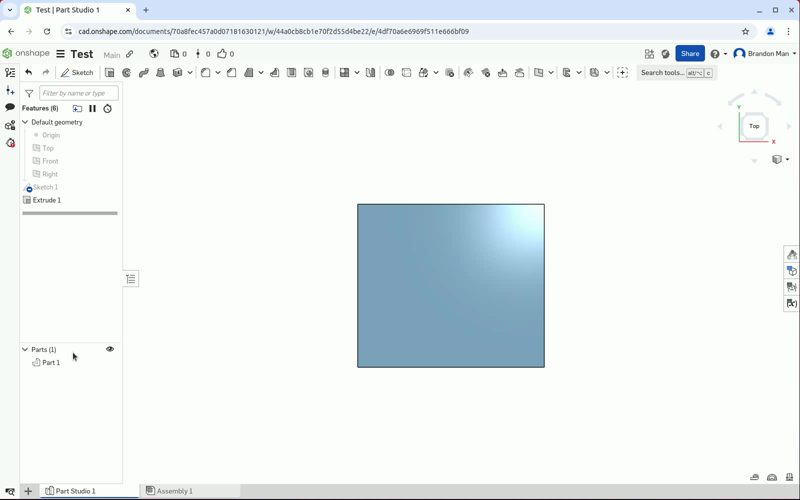
key(y)
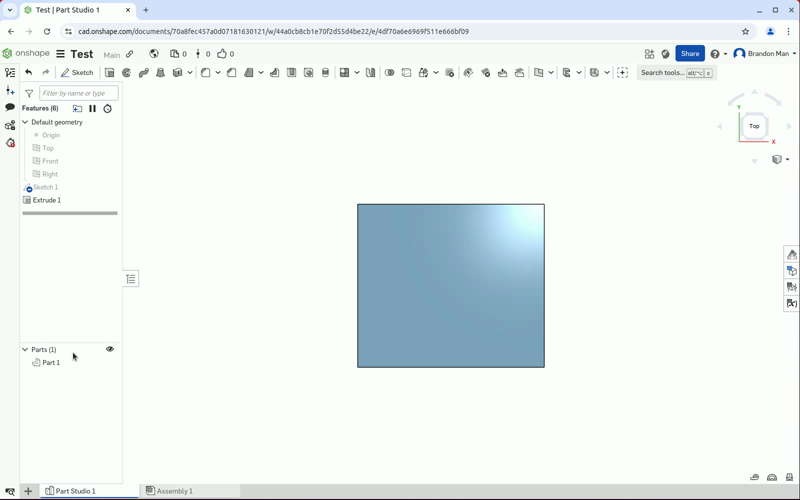
key(shift+p)
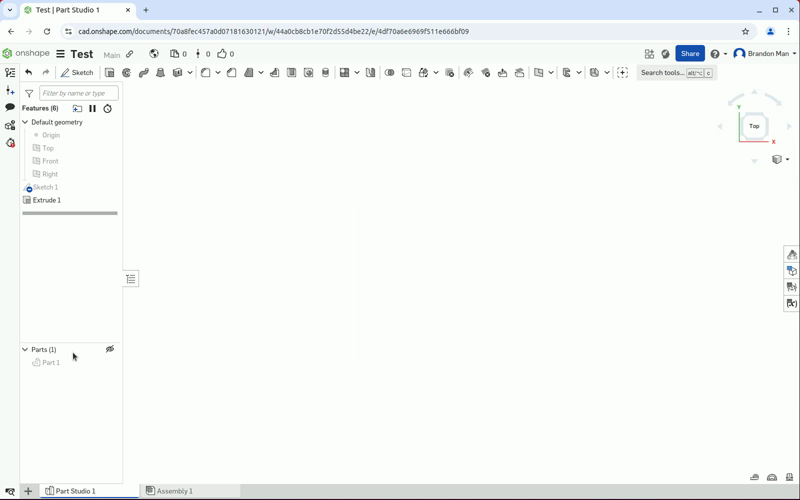
key(space)
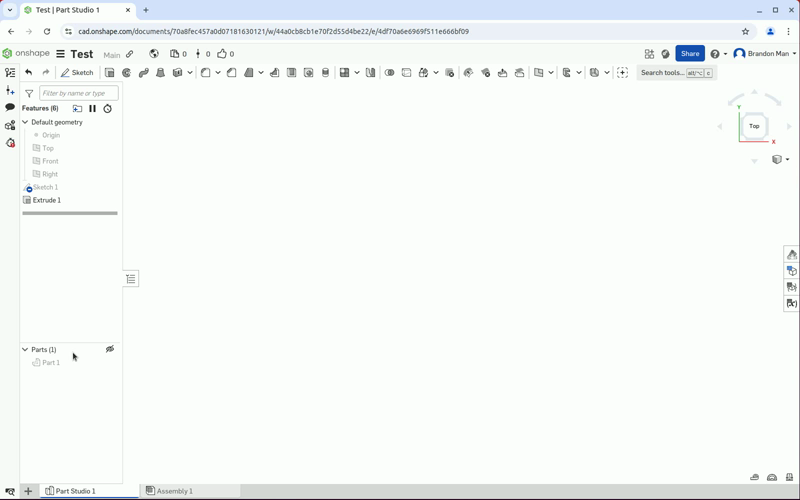
key_down(shift)
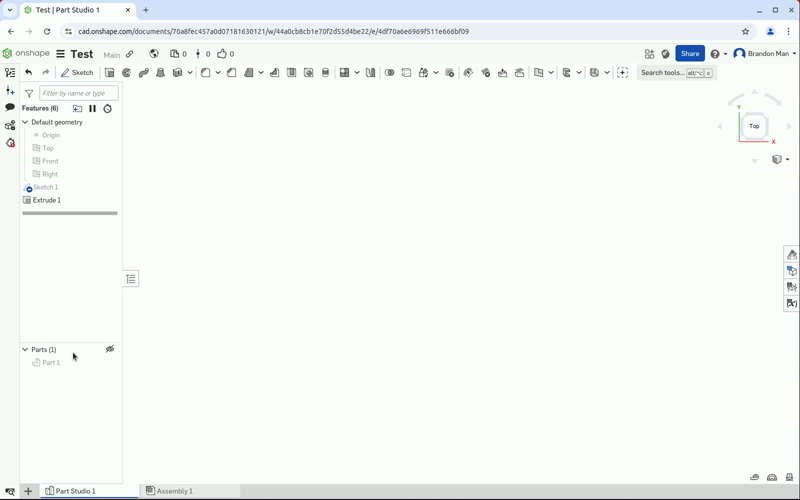
key(up)
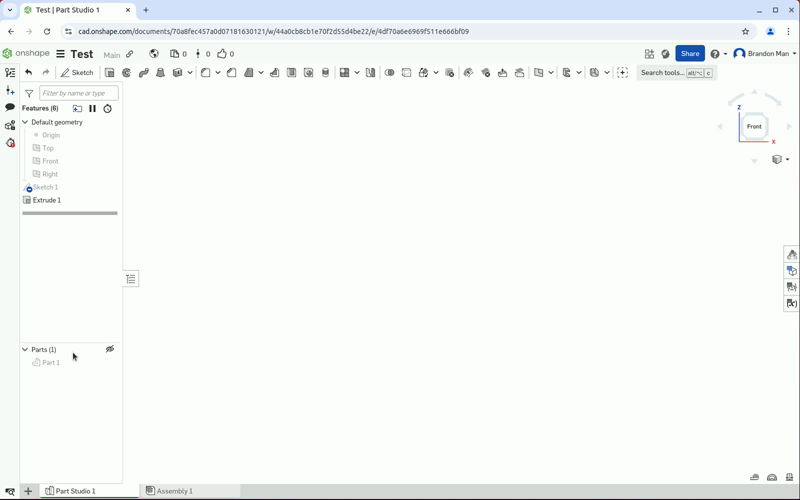
key_up(shift)
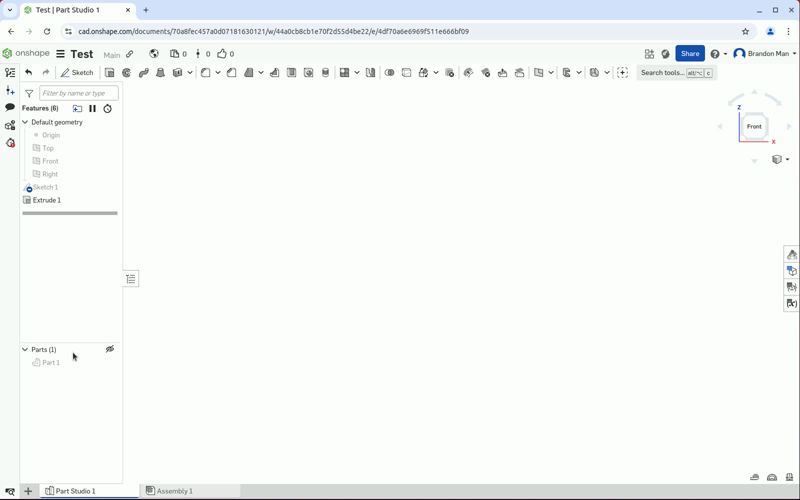
key(space)
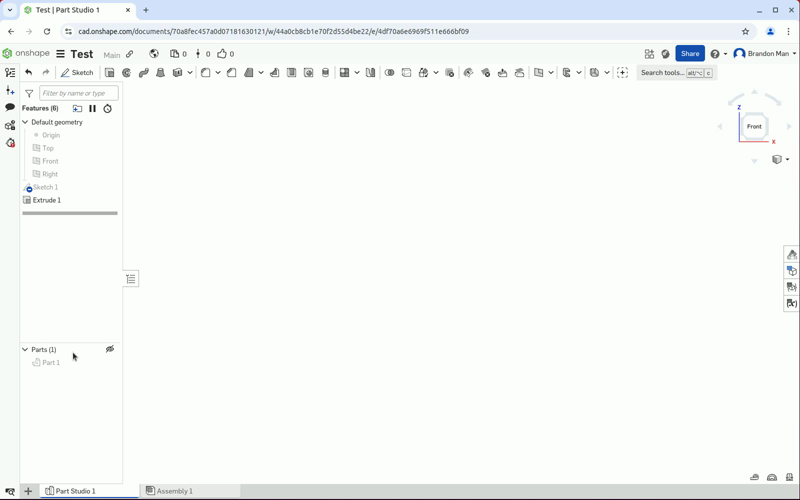
key_down(shift)
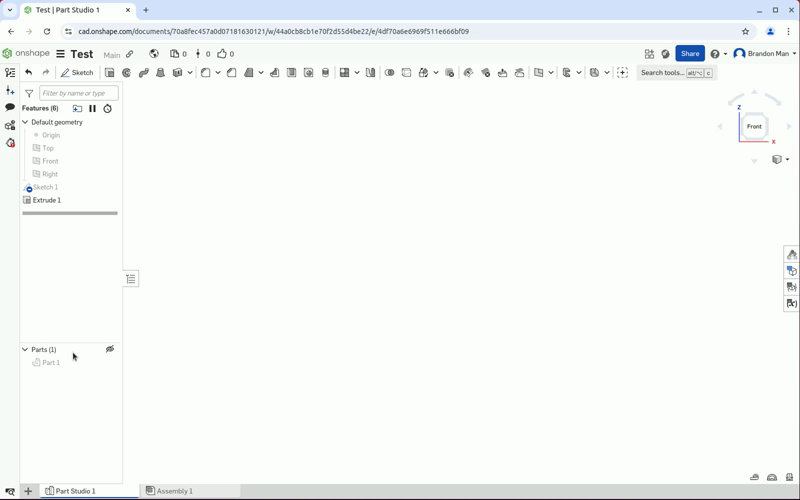
key(left)
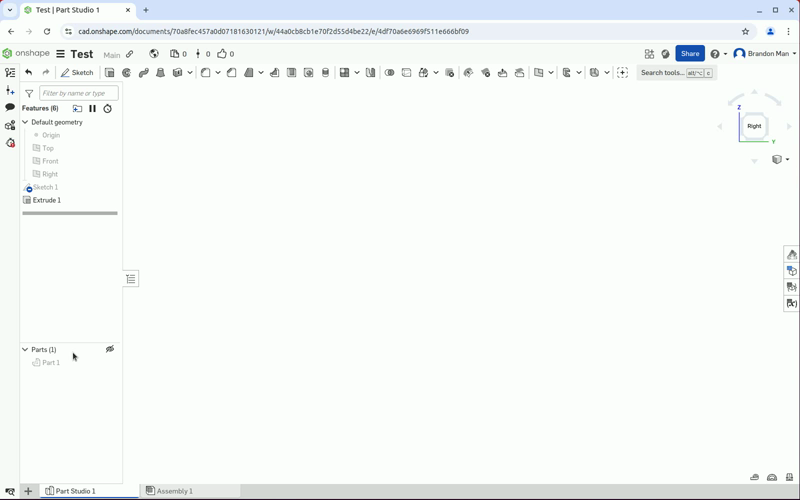
key_up(shift)
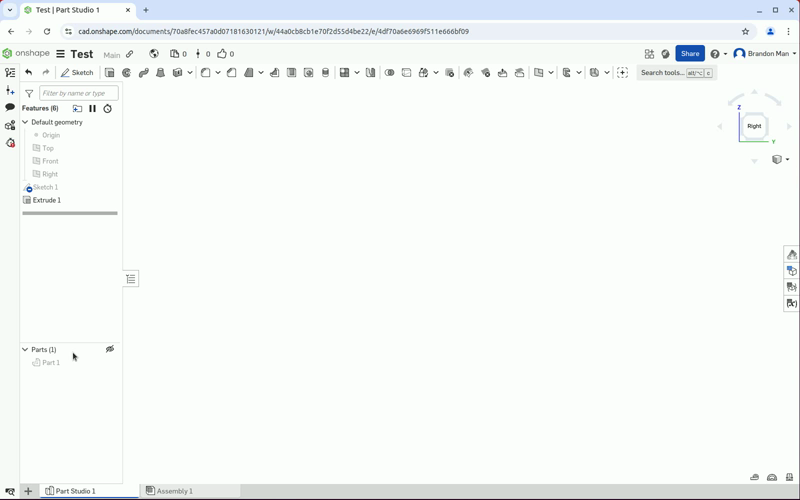
mouse_move(73, 352)
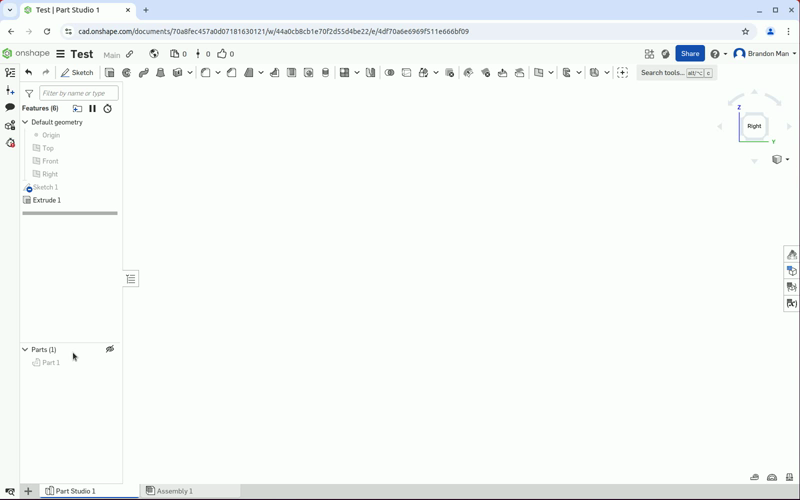
key(shift+y)
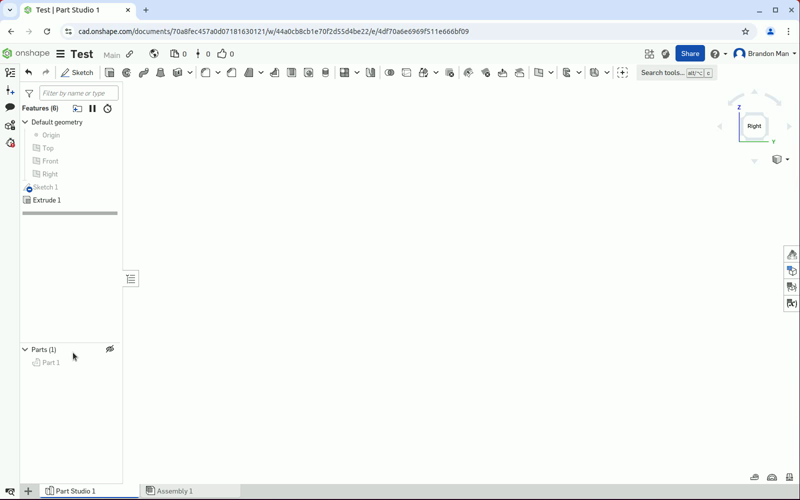
key(shift+s)
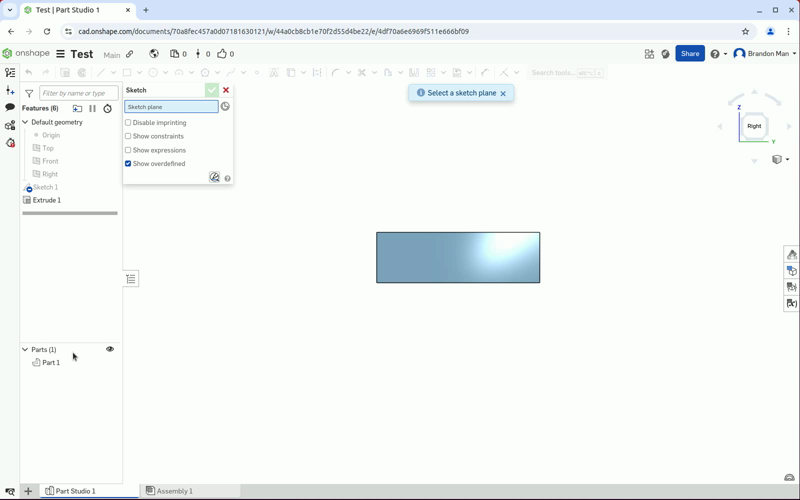
mouse_move(73, 176)
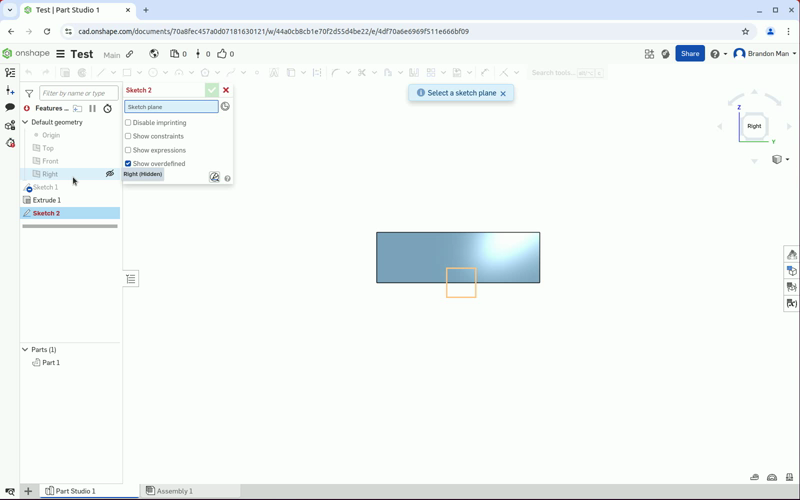
click(73, 176)
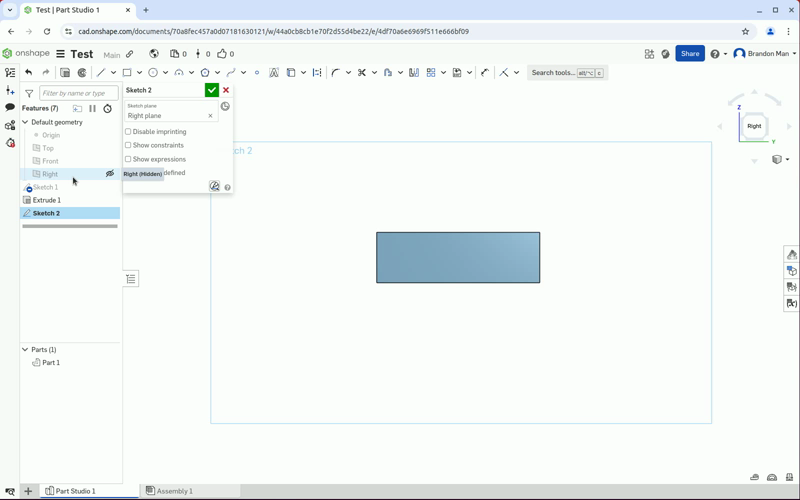
mouse_move(73, 352)
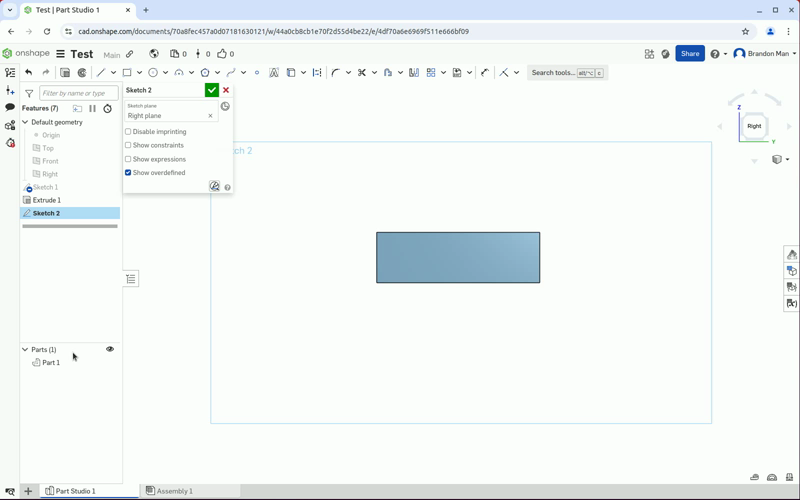
key(y)
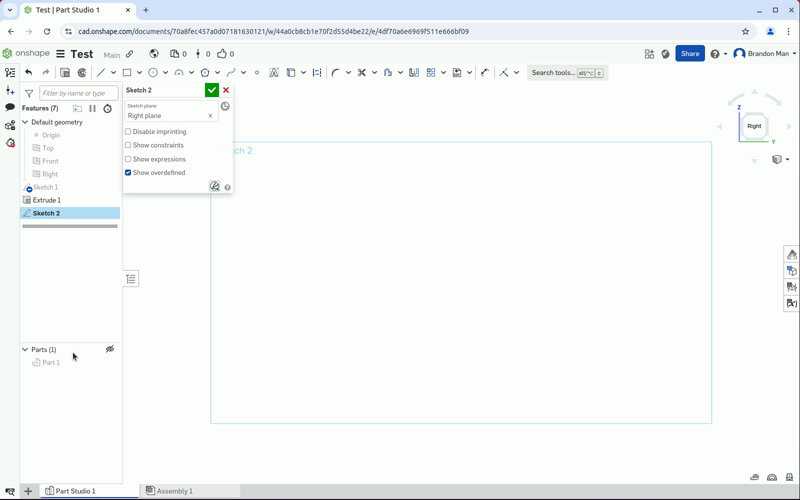
key(l)
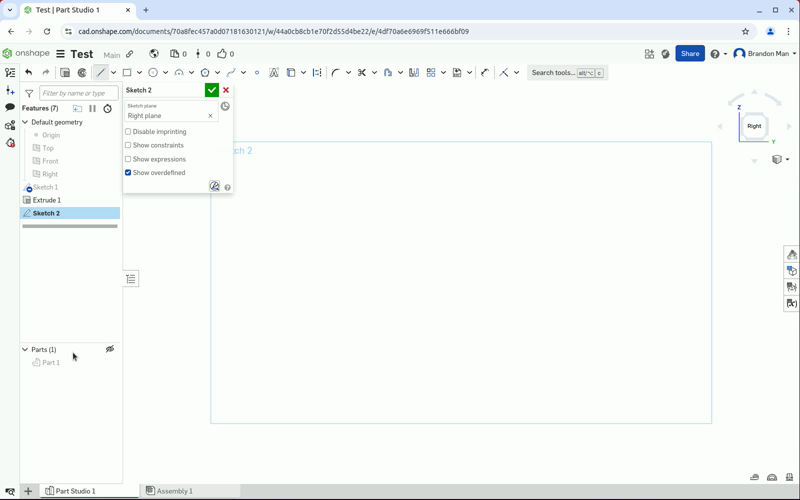
key_down(shift)
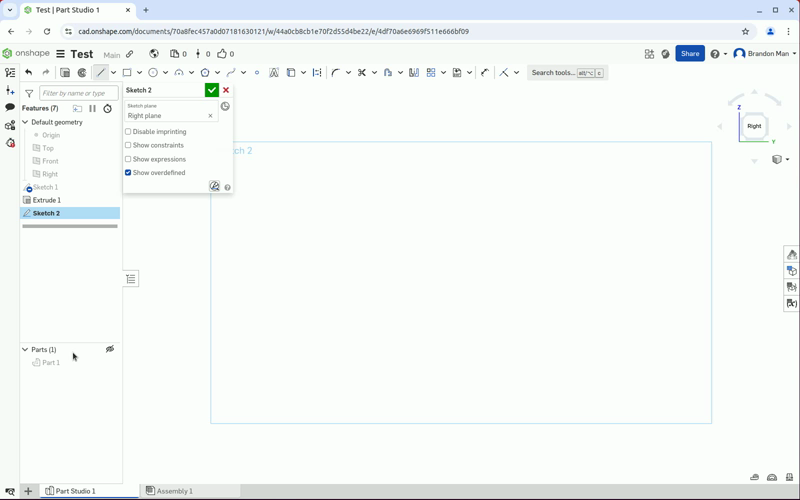
mouse_move(380, 228)
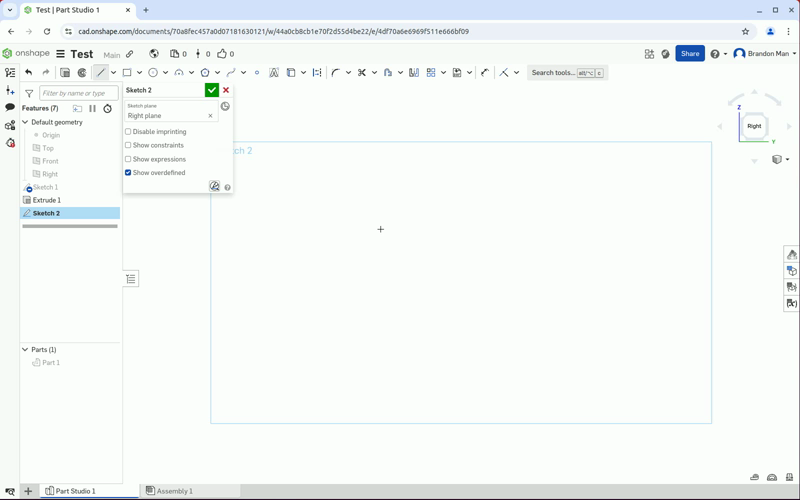
click(380, 228)
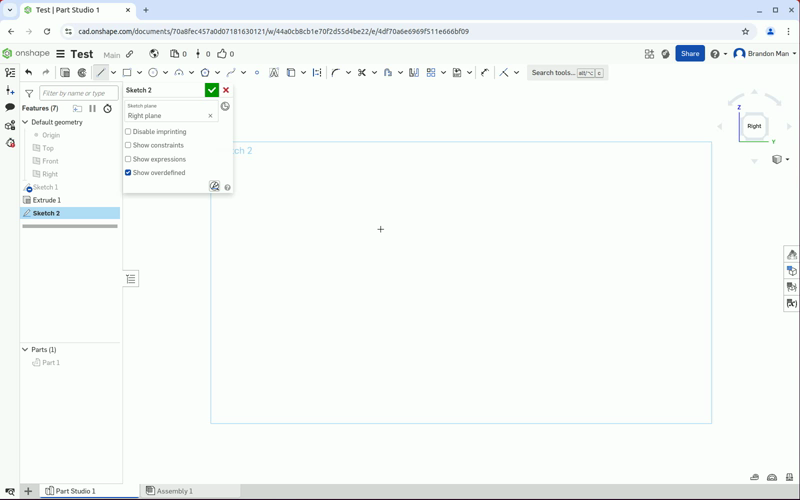
key_up(shift)
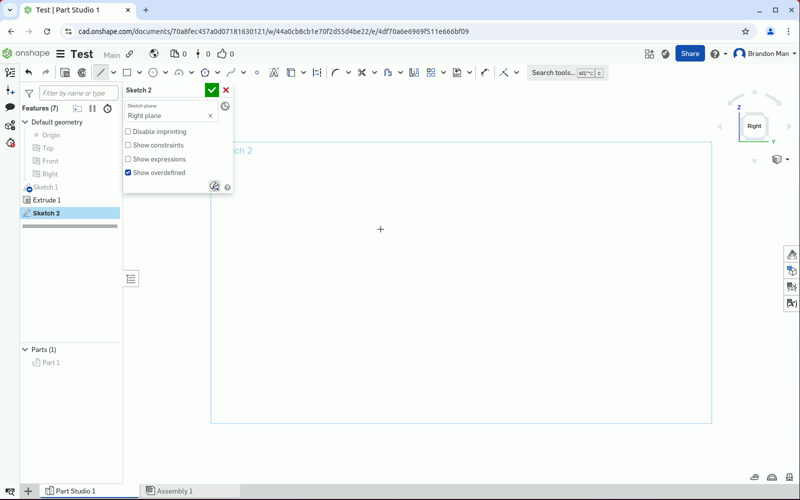
key_down(shift)
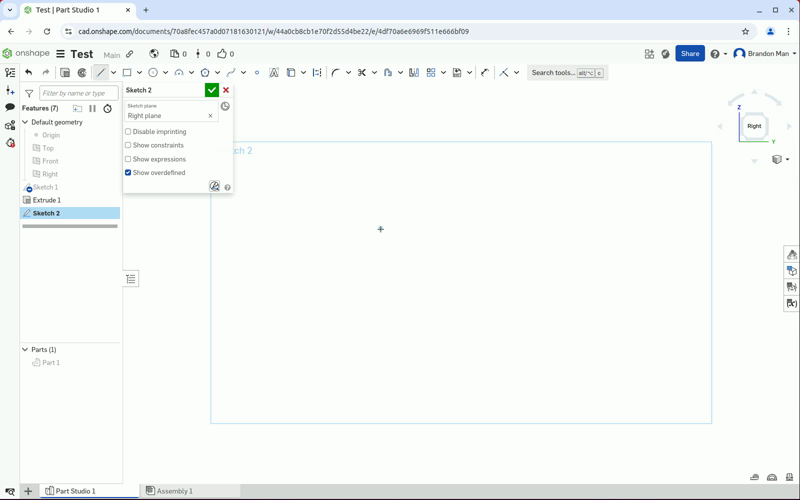
mouse_move(410, 228)
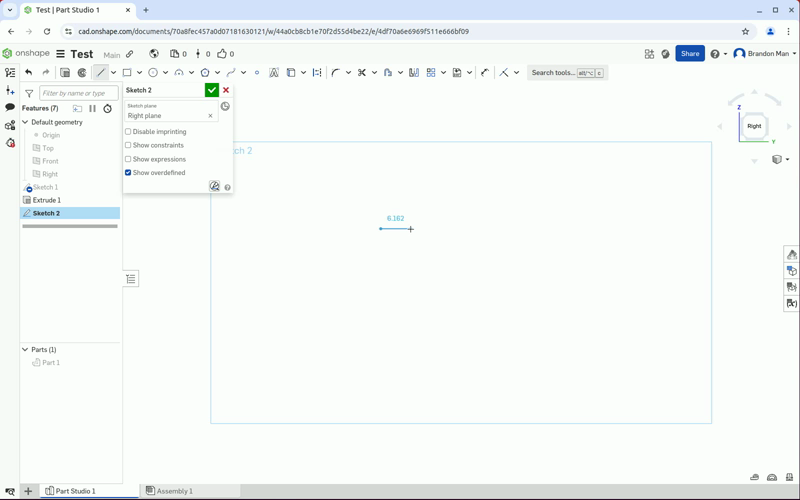
mouse_move(401, 228)
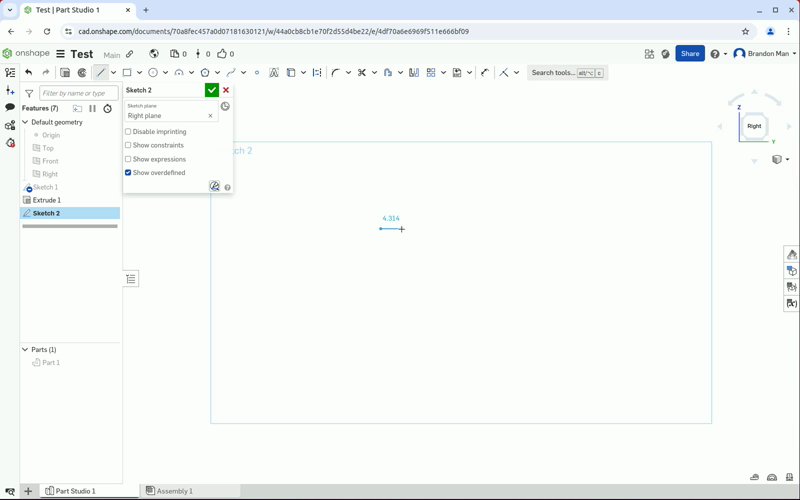
click(401, 228)
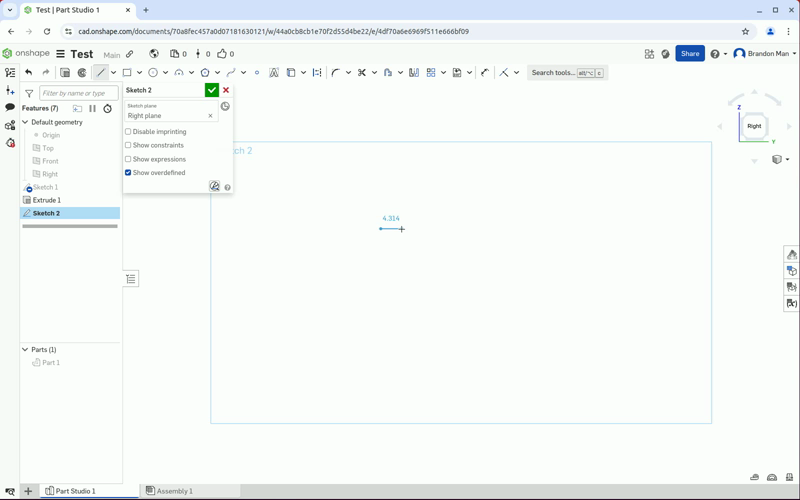
key_up(shift)
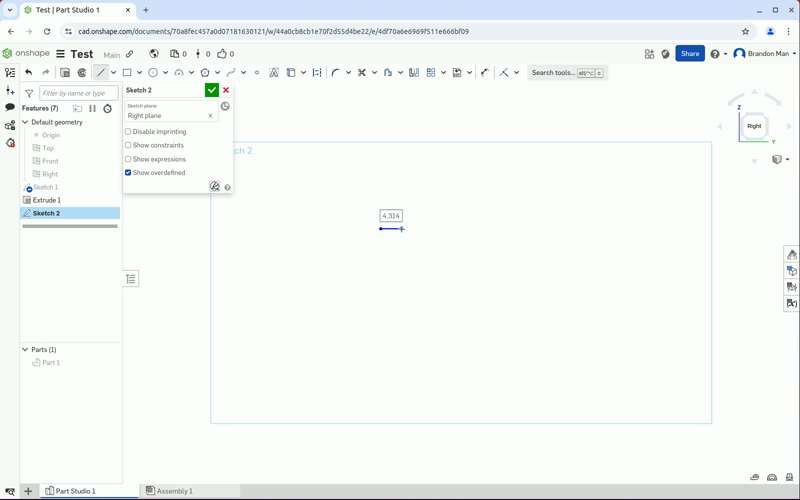
key_down(shift)
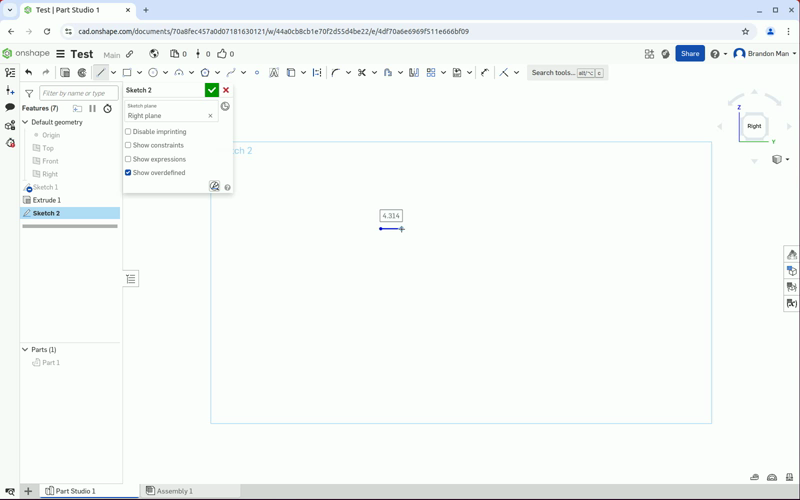
mouse_move(473, 229)
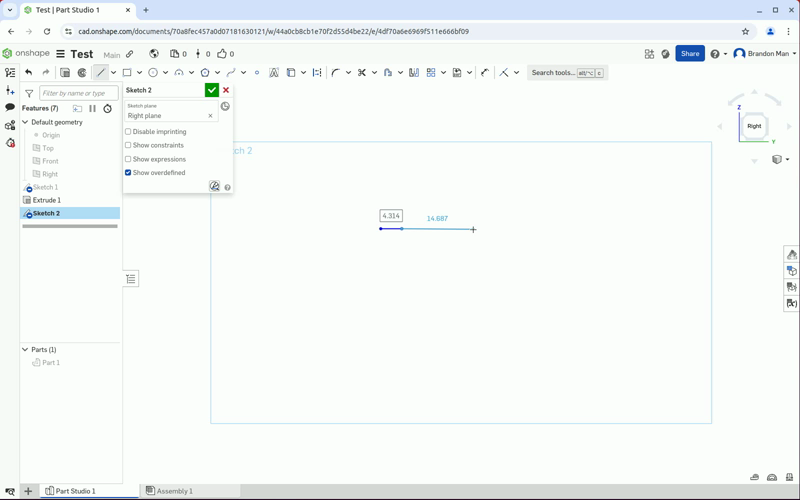
click(473, 229)
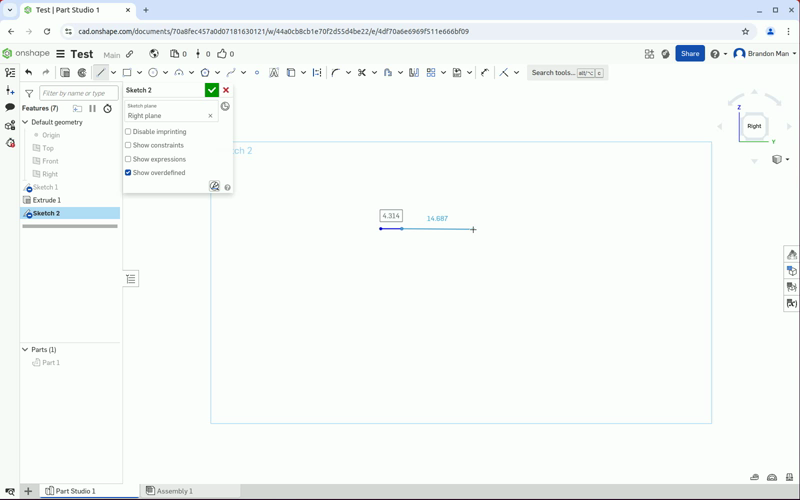
key_up(shift)
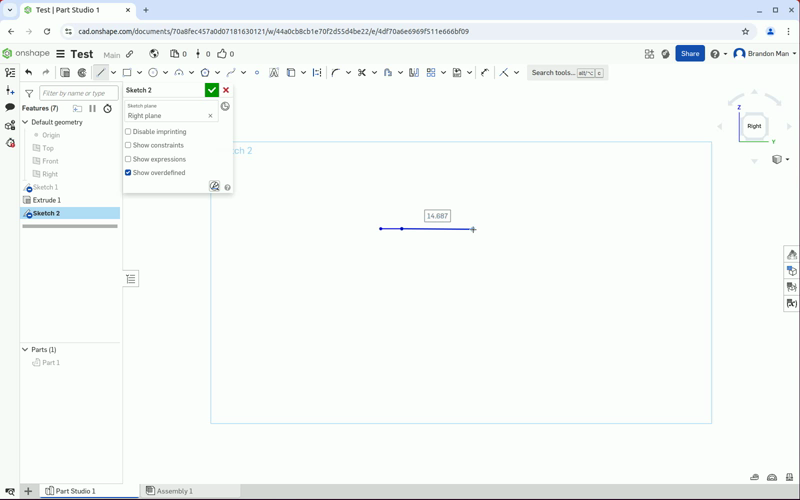
key_down(shift)
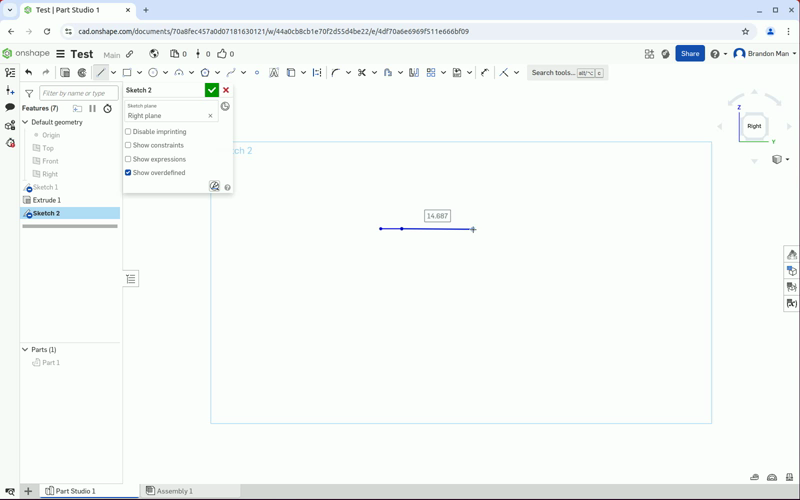
mouse_move(503, 229)
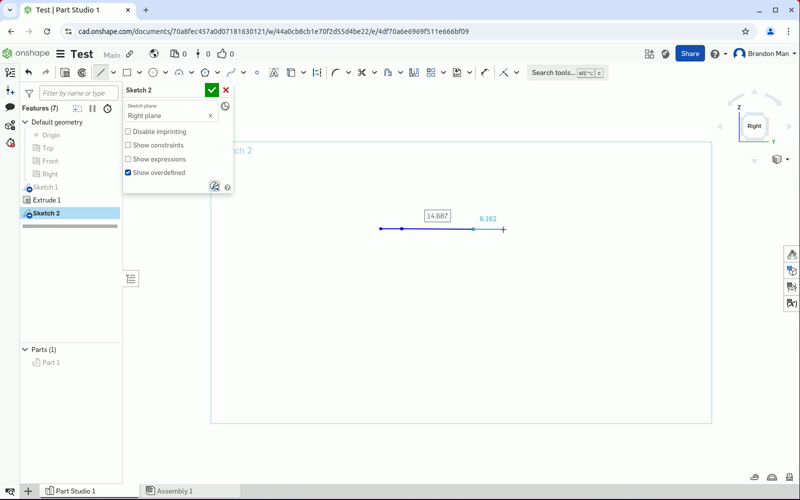
mouse_move(483, 229)
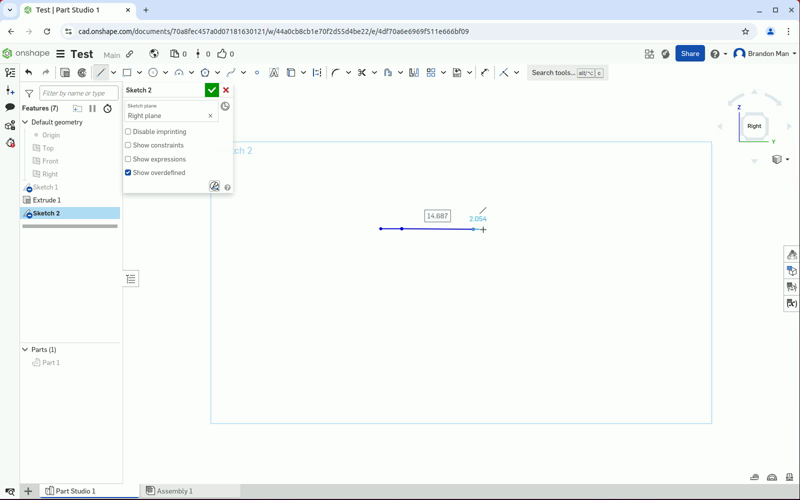
click(483, 229)
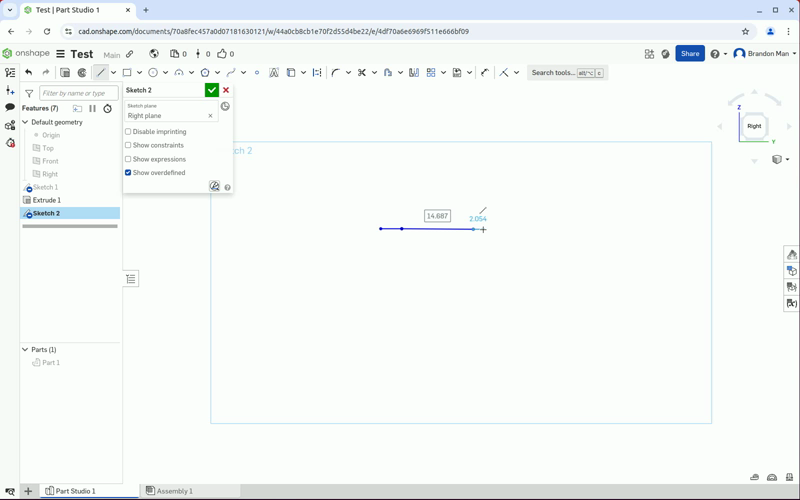
key_up(shift)
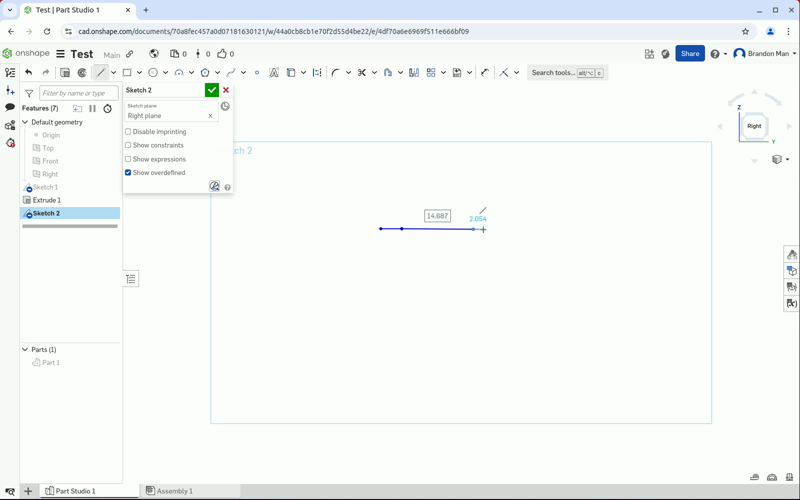
key_down(shift)
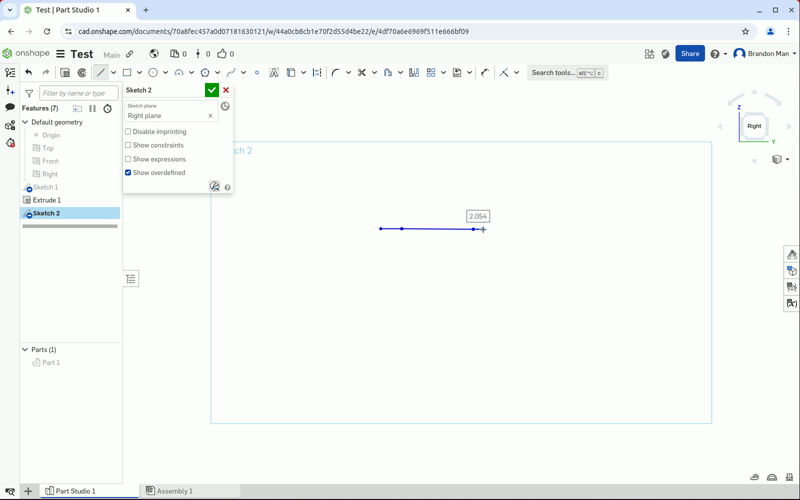
mouse_move(513, 229)
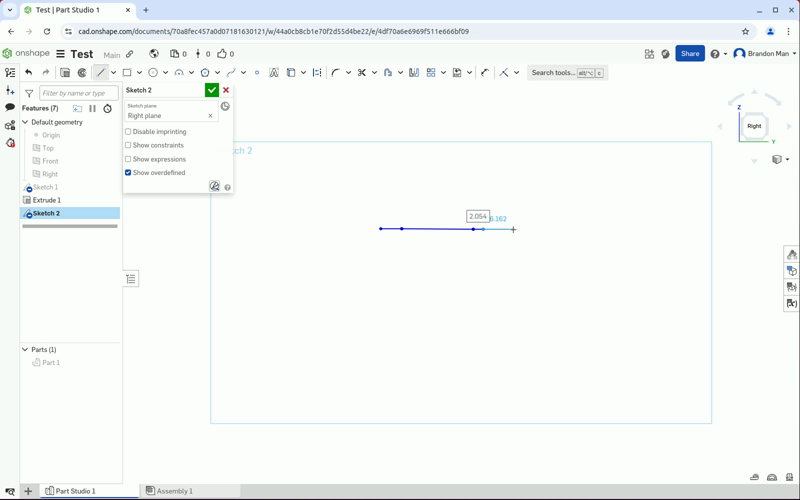
mouse_move(483, 170)
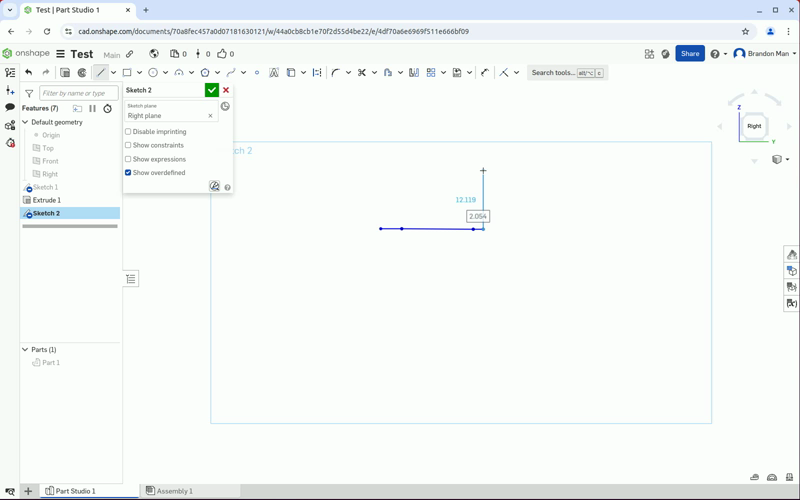
click(483, 170)
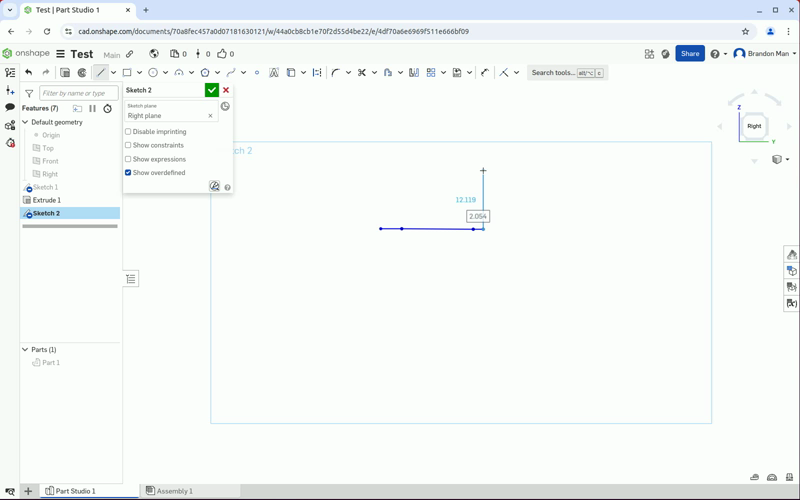
key_up(shift)
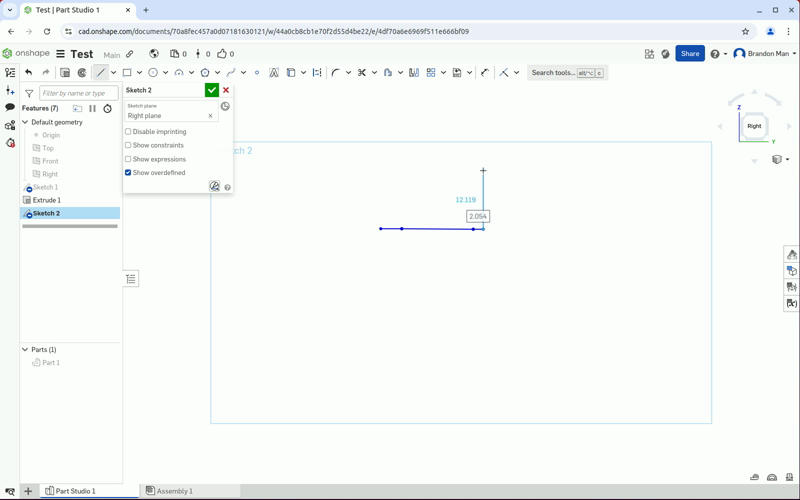
key_down(shift)
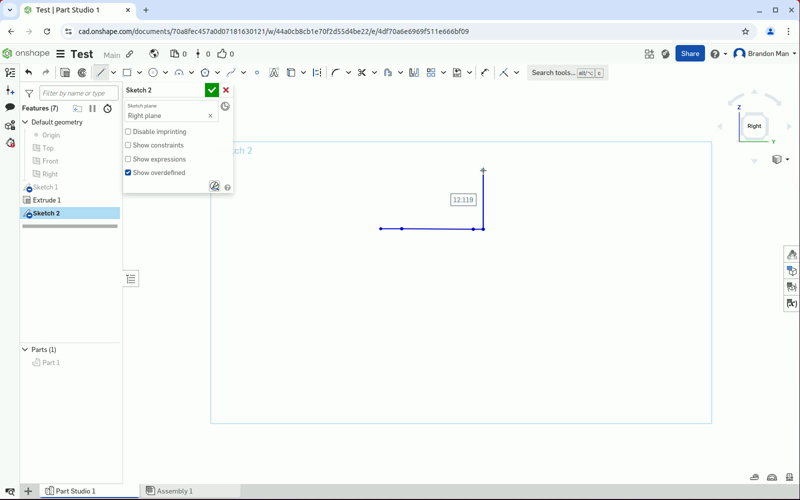
mouse_move(380, 170)
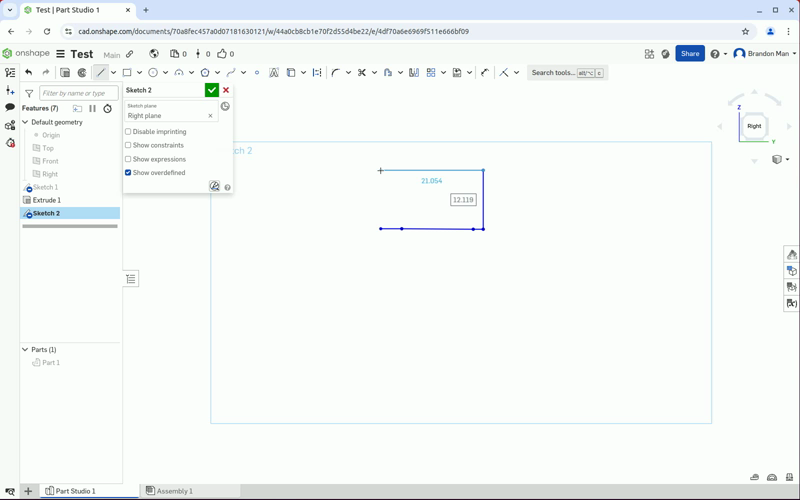
click(380, 170)
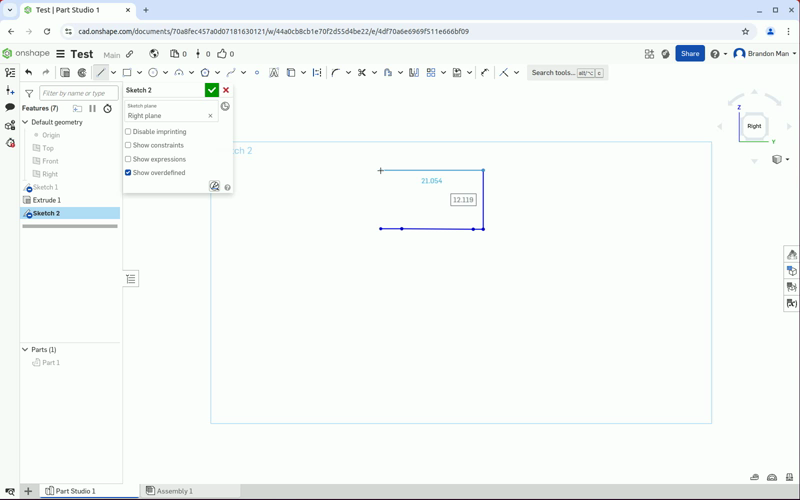
key_up(shift)
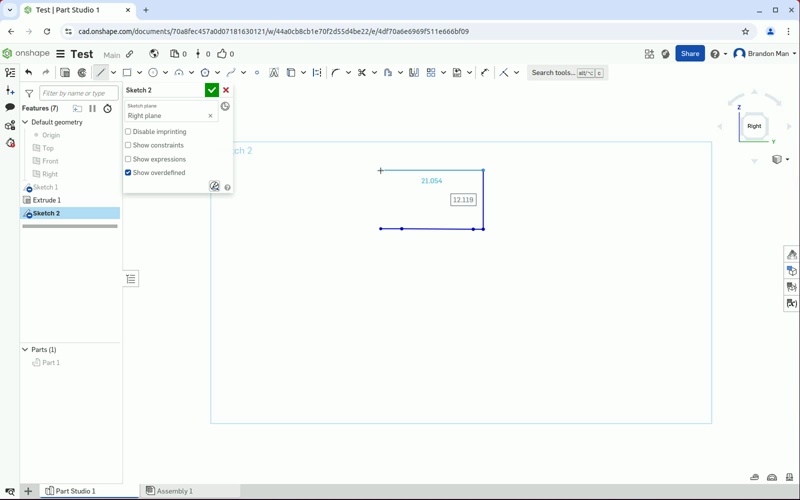
mouse_move(410, 170)
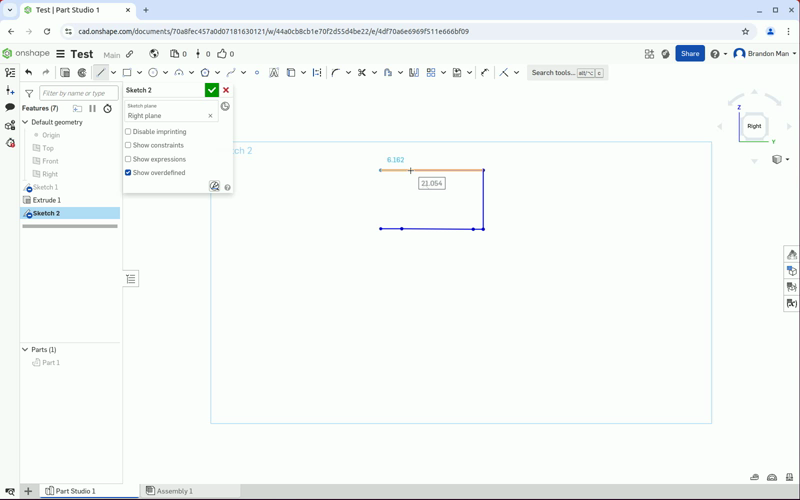
key_down(shift)
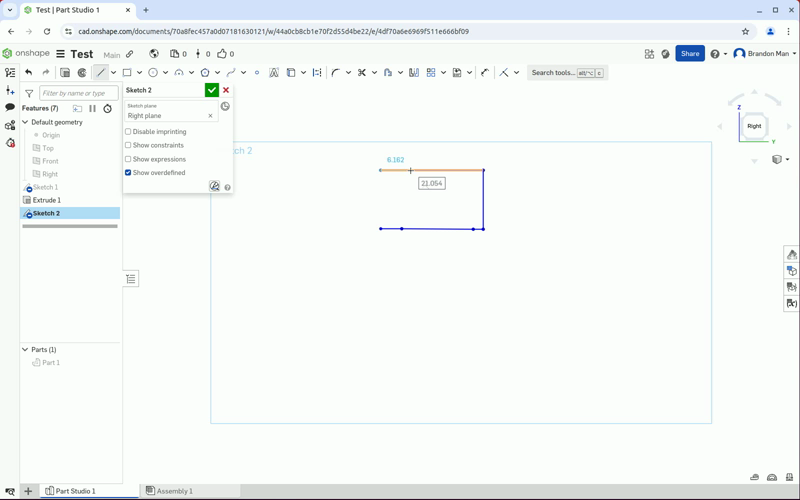
mouse_move(380, 228)
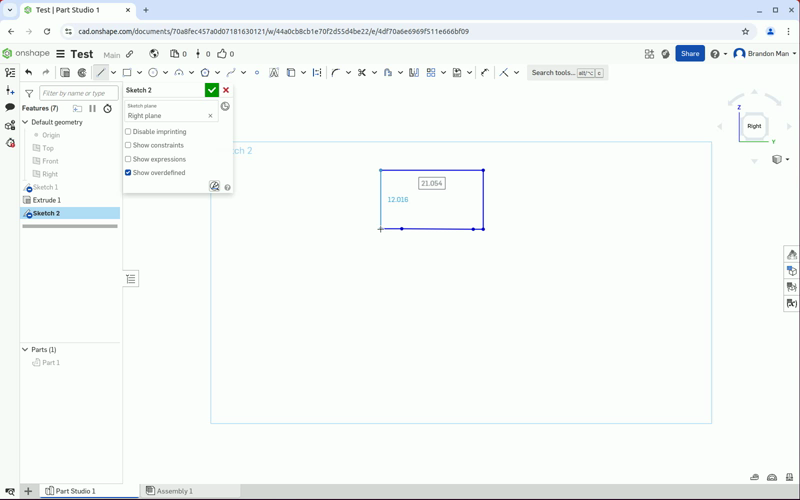
key_up(shift)
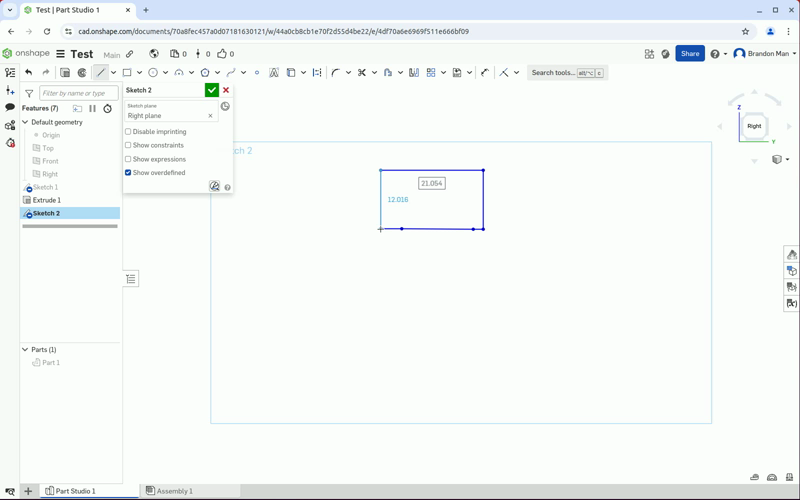
click(380, 228)
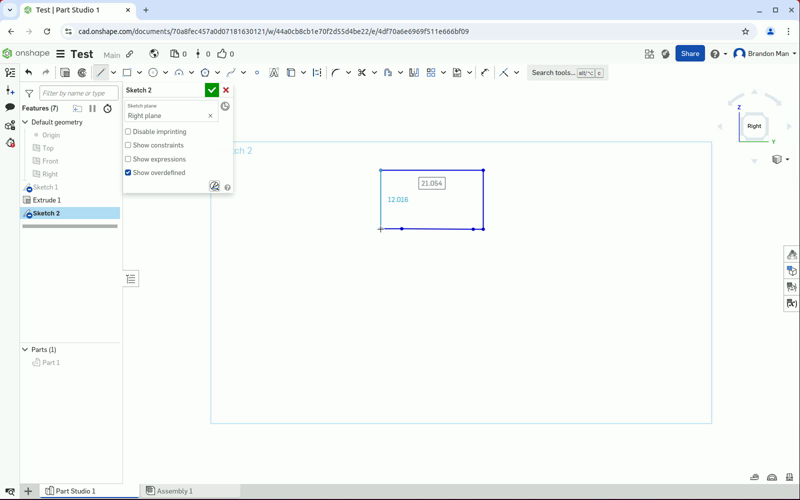
key(esc)
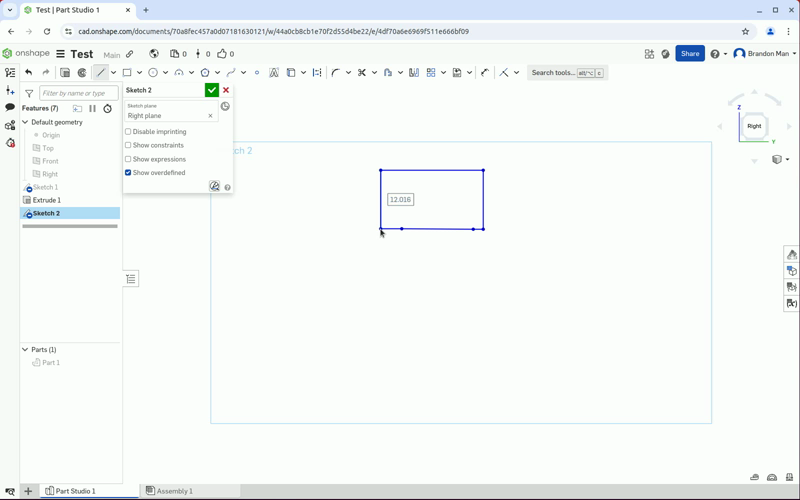
mouse_move(416, 180)
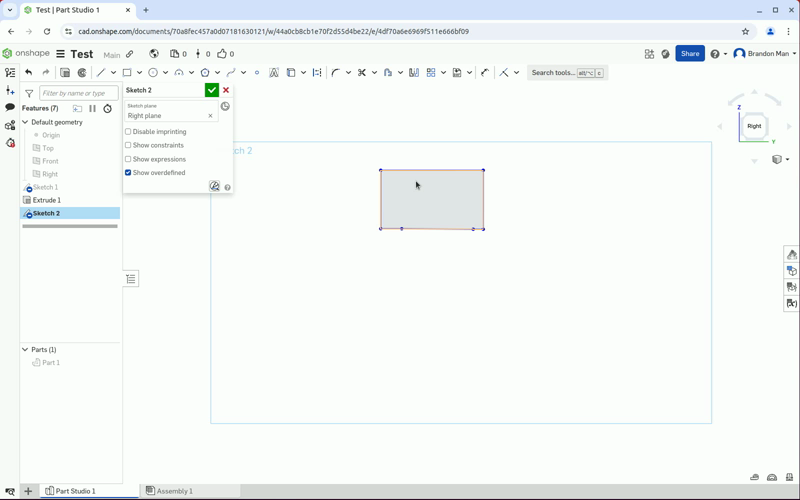
click(416, 180)
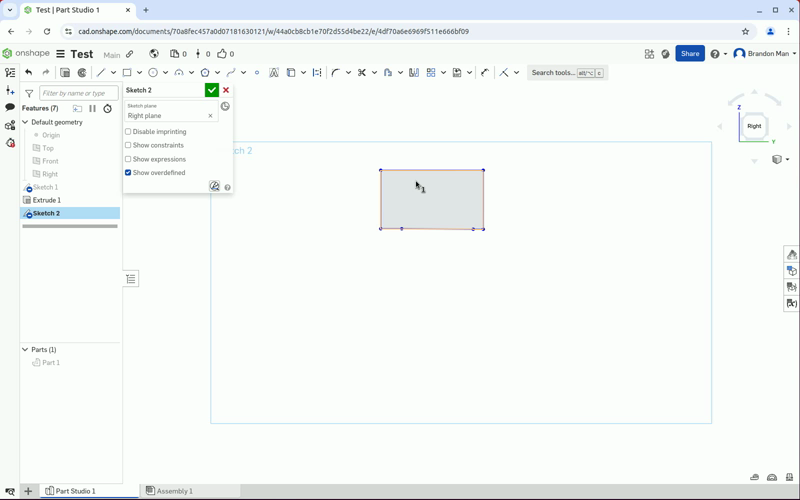
mouse_move(73, 352)
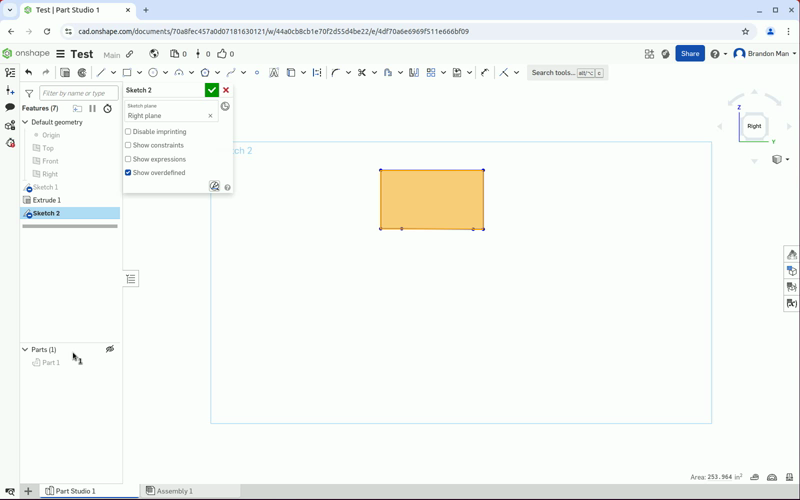
key(shift+y)
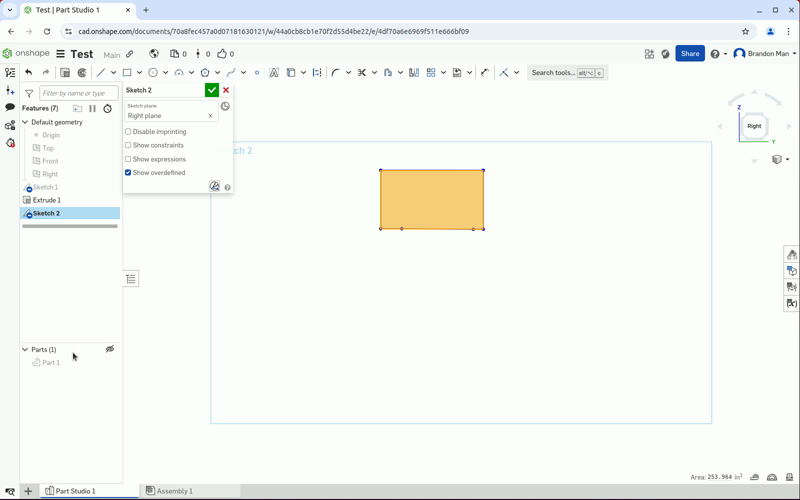
key(shift+e)
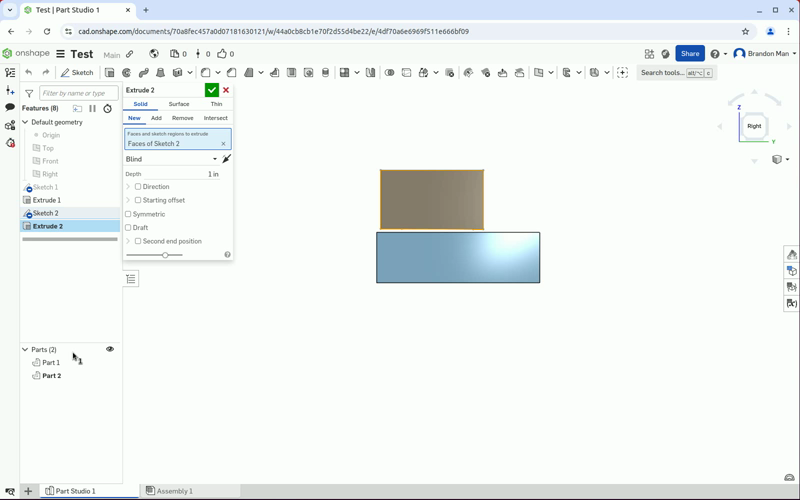
mouse_move(143, 106)
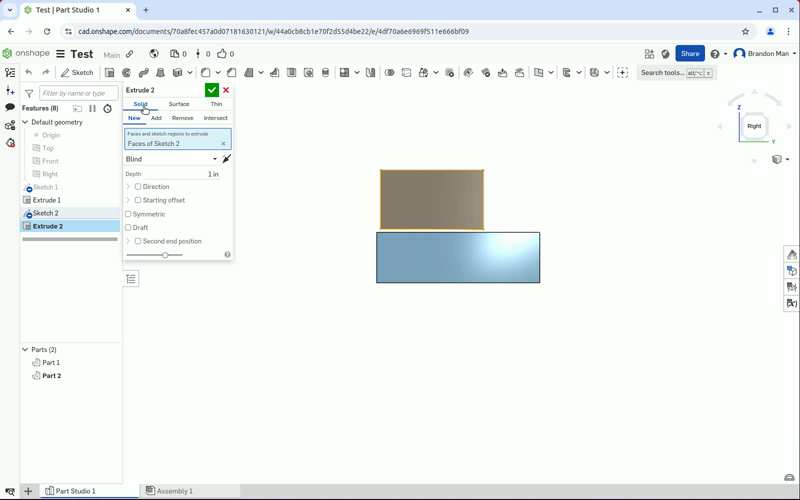
click(143, 106)
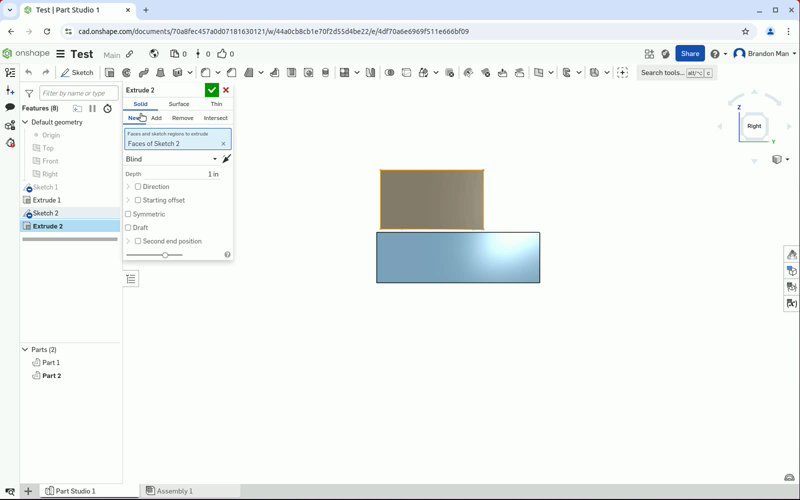
mouse_move(137, 120)
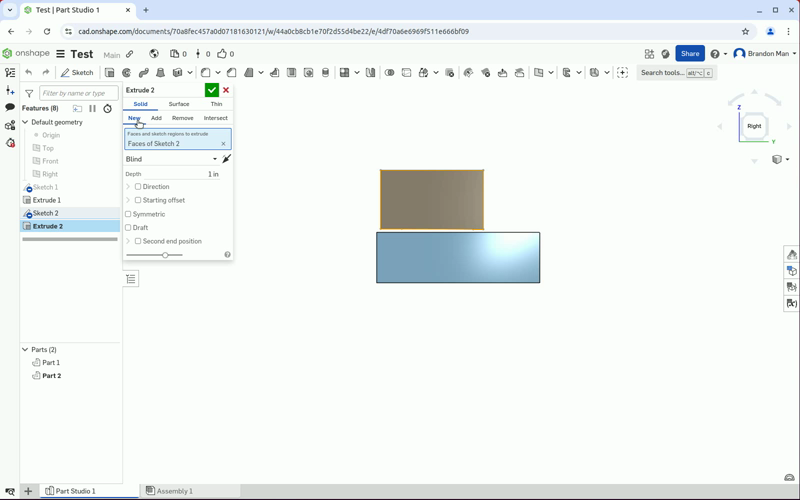
click(137, 120)
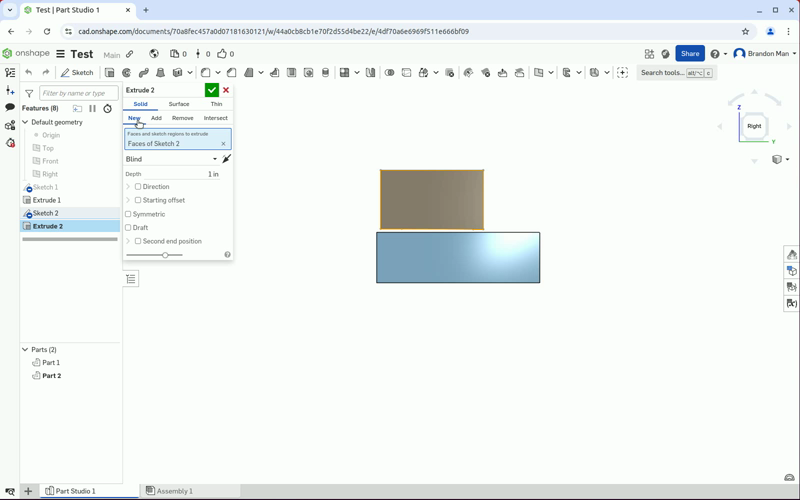
key(tab, 4)
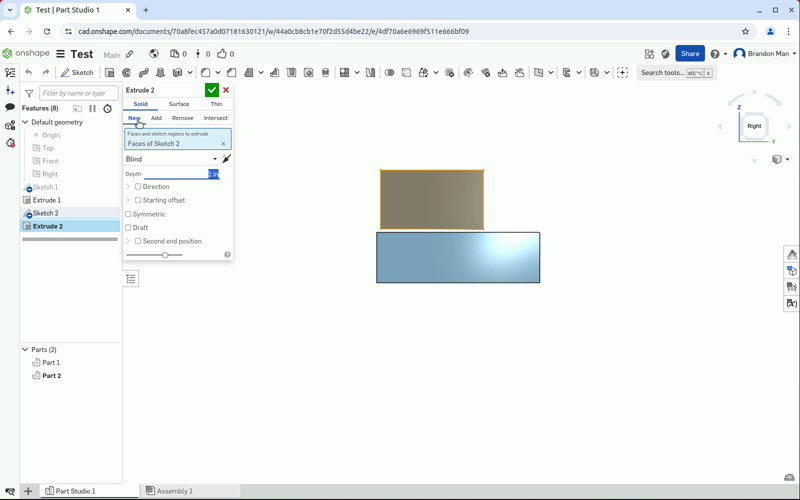
text(17.331)
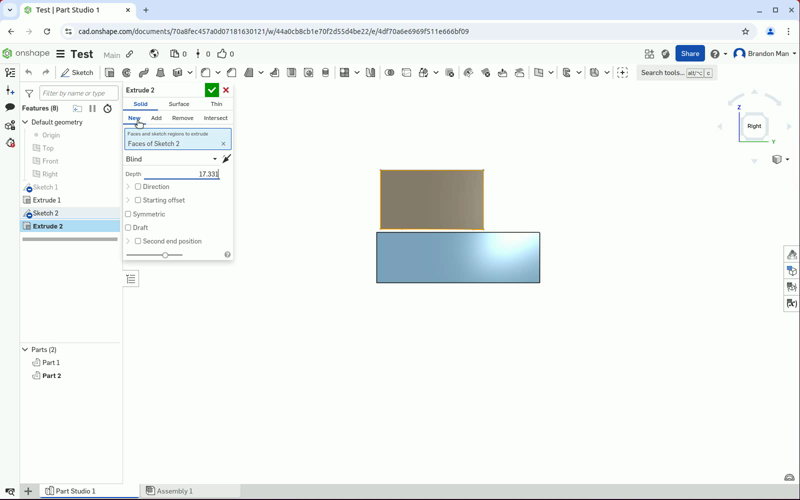
key(enter)
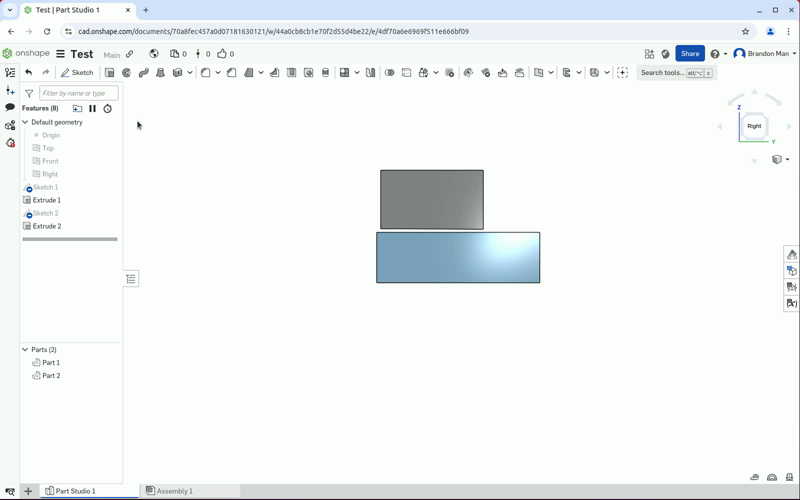
key(shift+h)
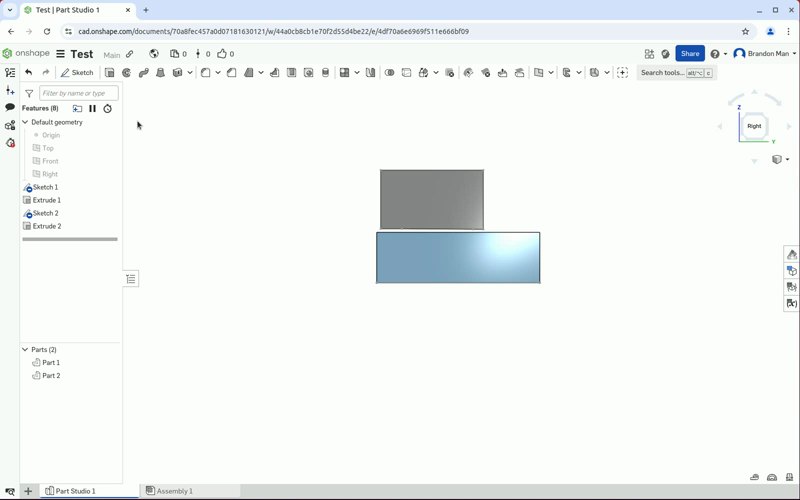
key(shift+h)
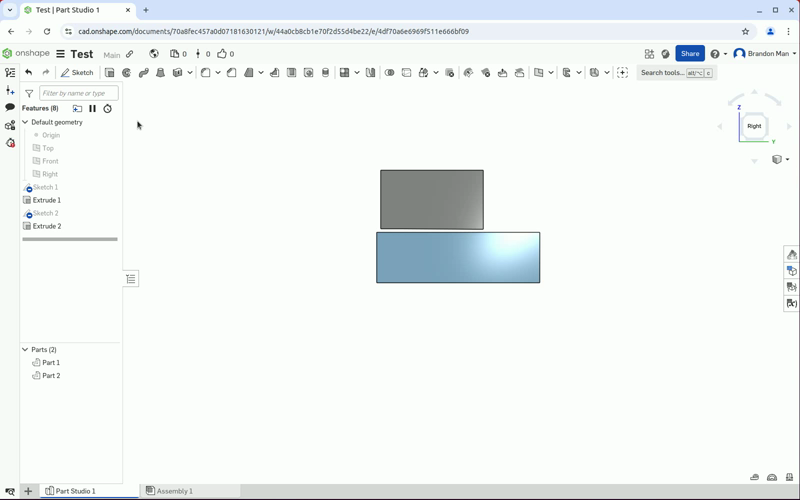
mouse_move(73, 189)
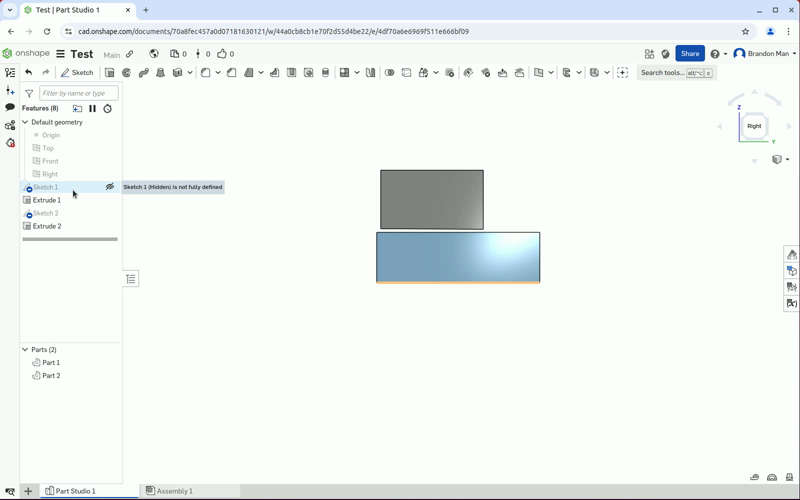
click(73, 189)
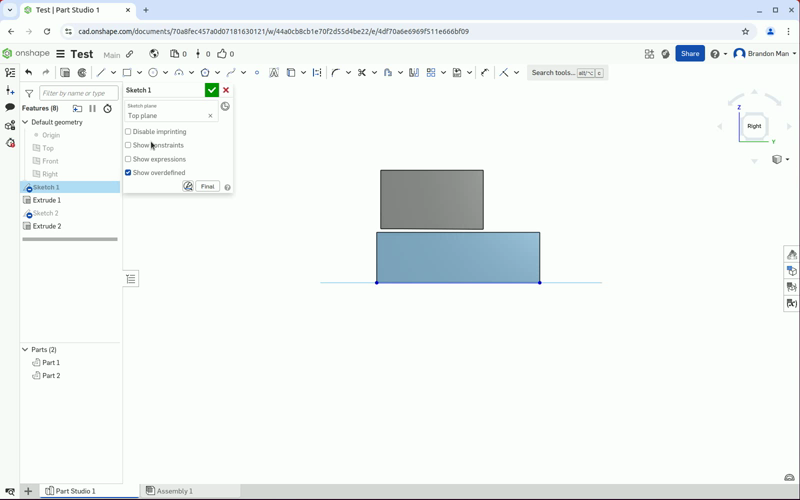
mouse_move(229, 92)
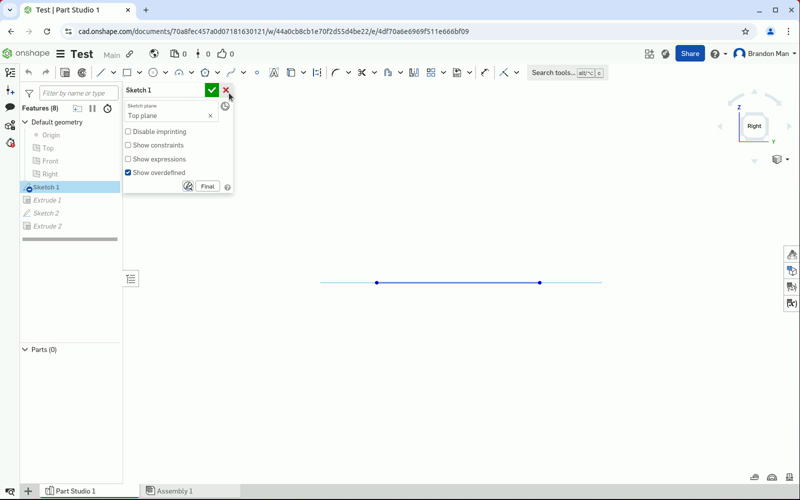
click(229, 92)
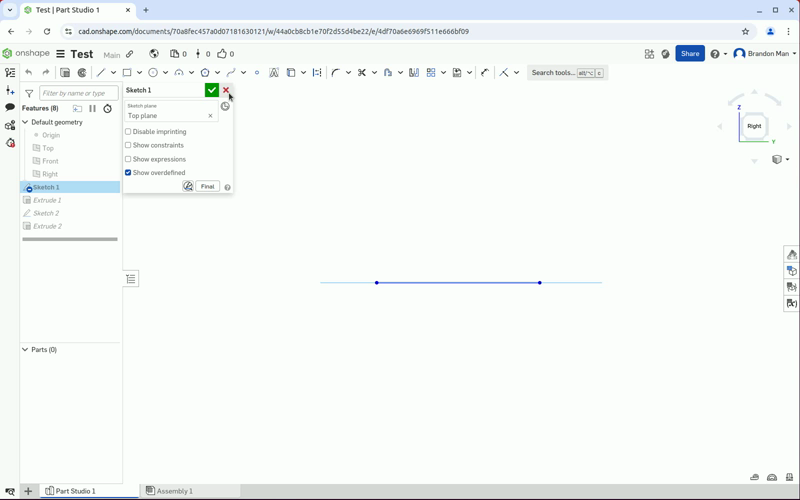
key(shift+s)
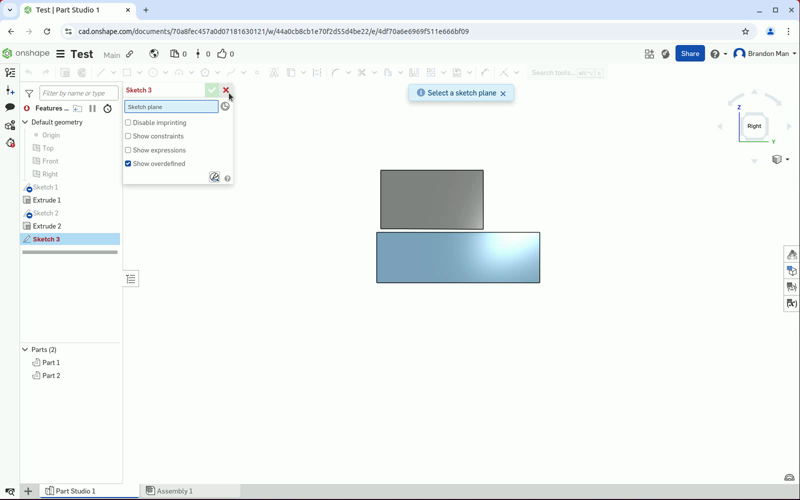
mouse_move(73, 176)
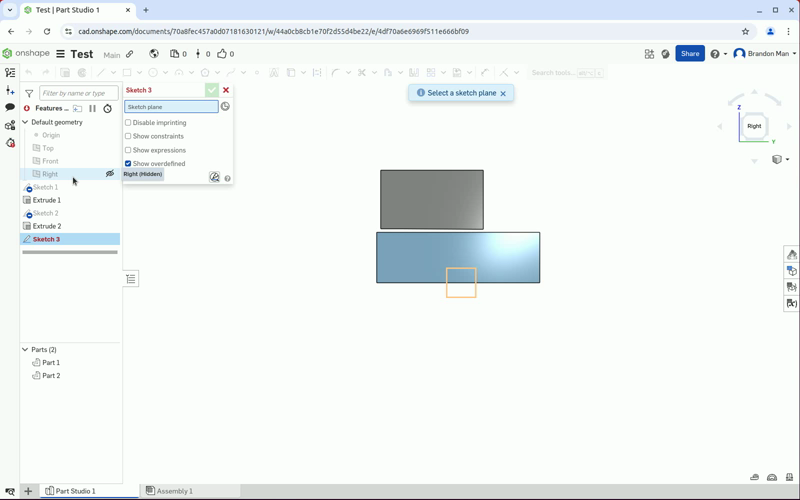
click(73, 176)
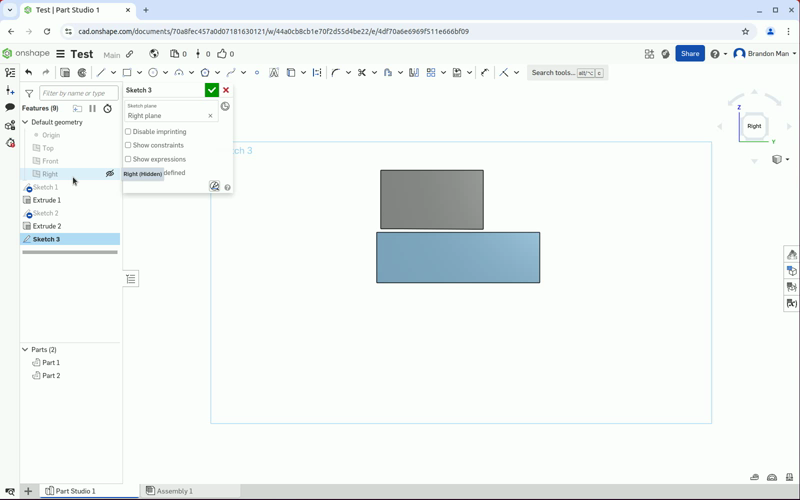
mouse_move(73, 352)
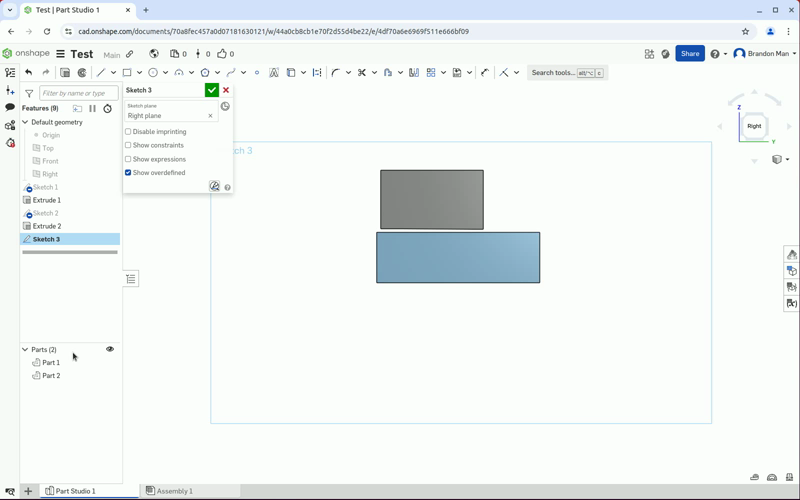
key(y)
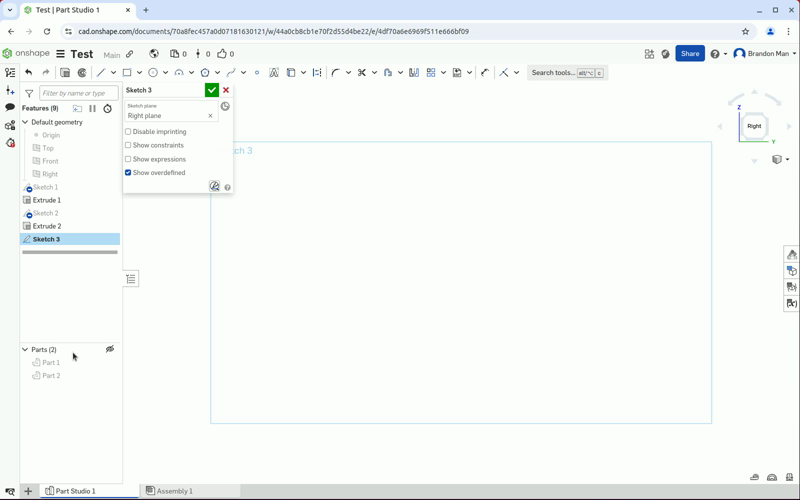
key(l)
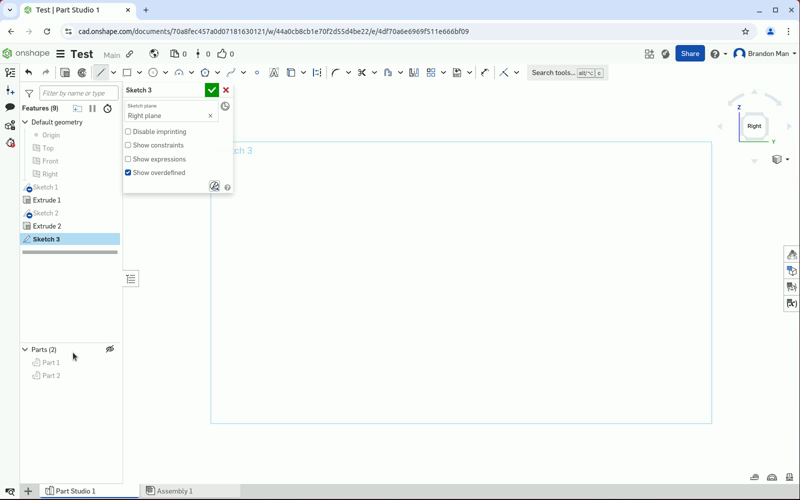
key_down(shift)
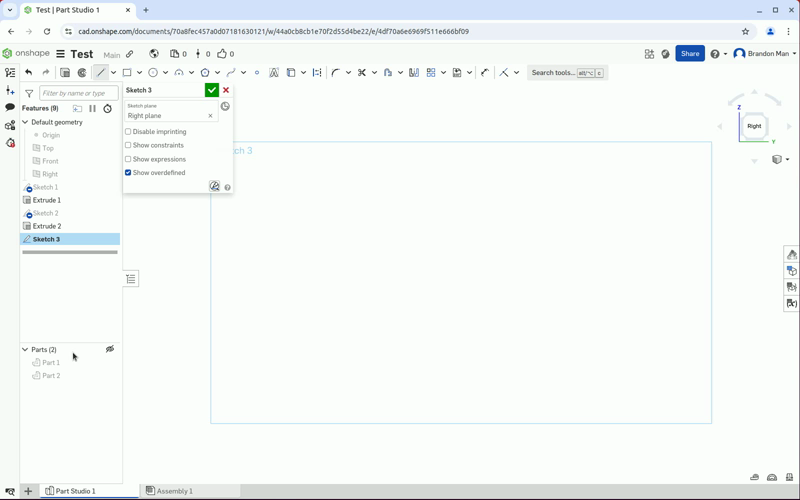
mouse_move(401, 261)
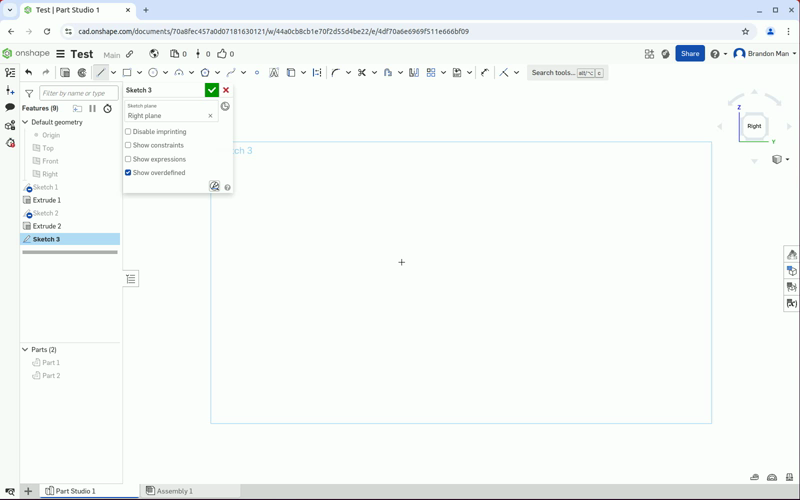
click(401, 261)
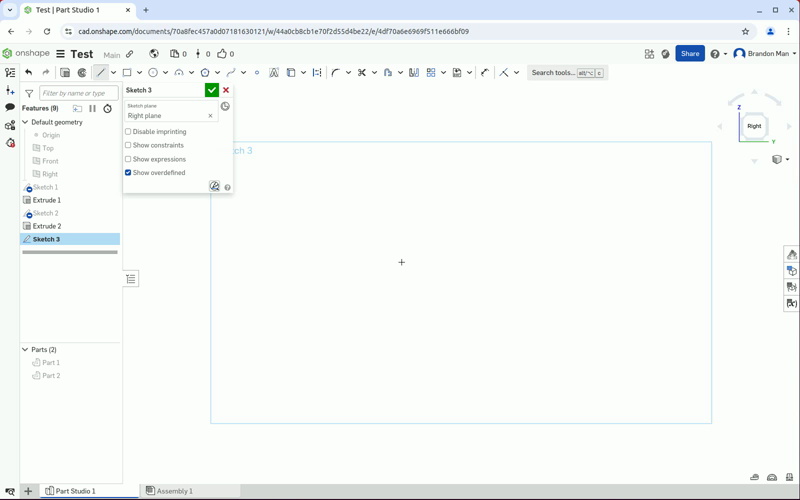
key_up(shift)
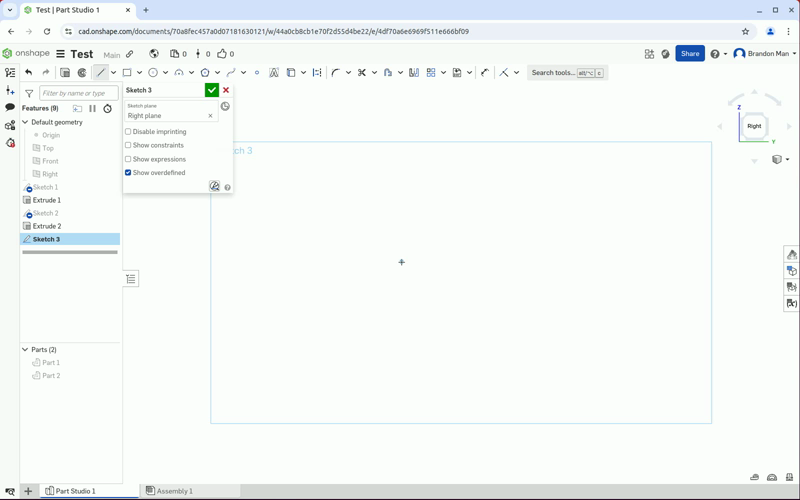
key_down(shift)
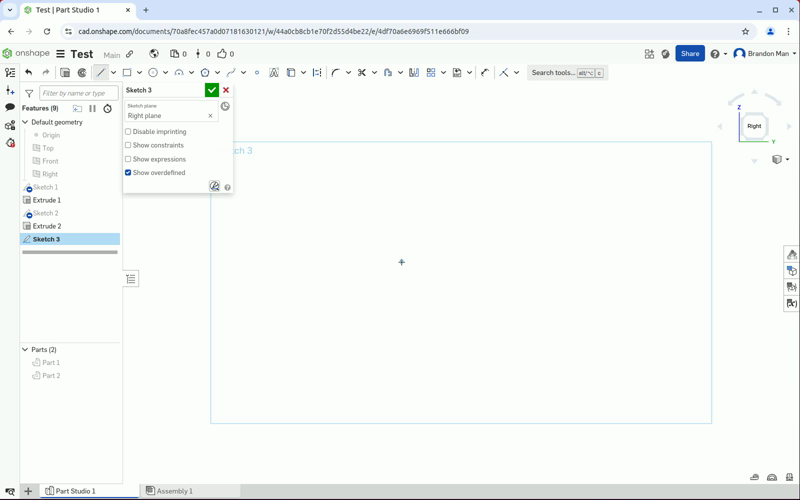
mouse_move(474, 261)
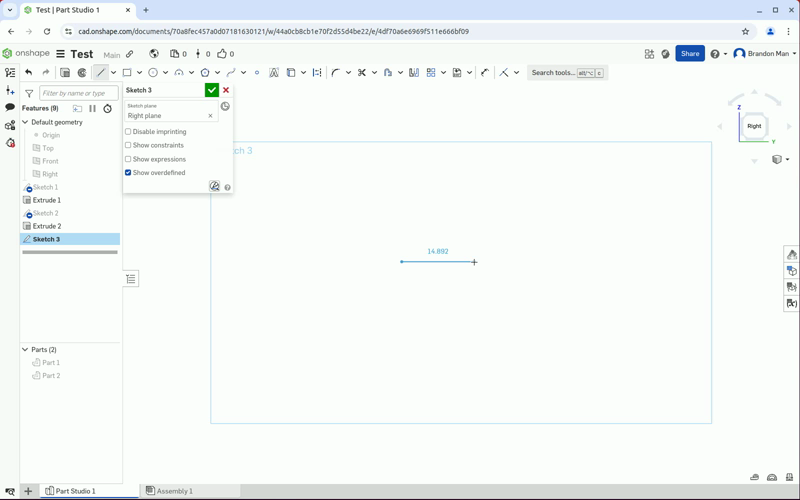
click(474, 261)
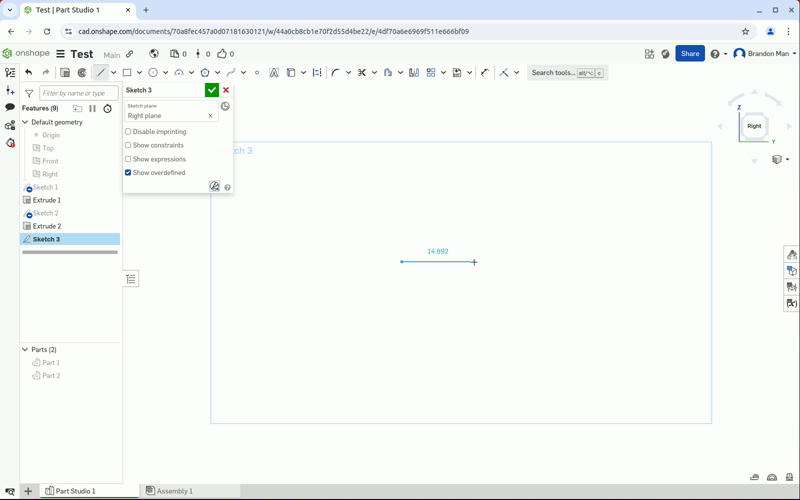
key_up(shift)
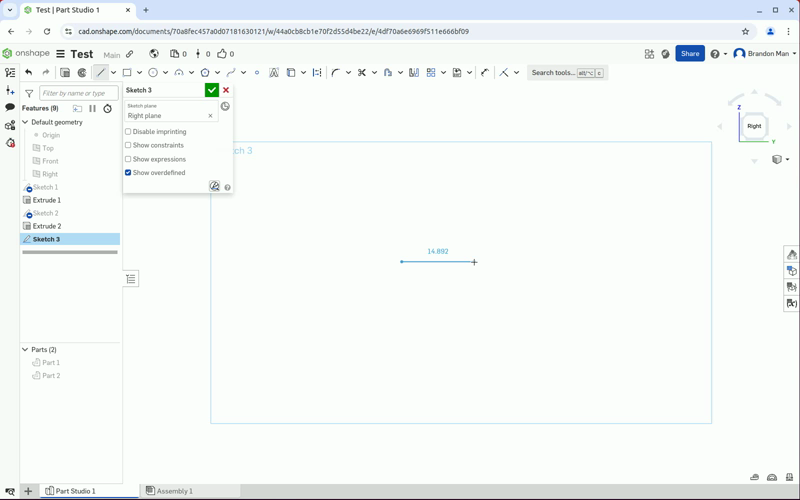
key_down(shift)
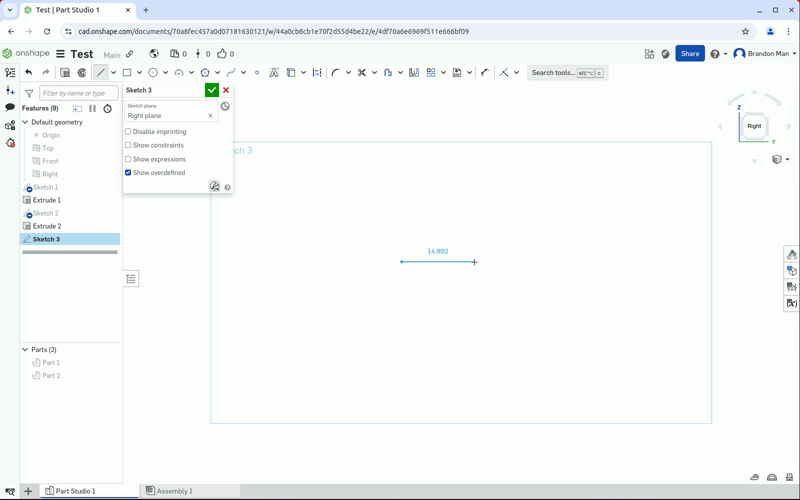
mouse_move(504, 261)
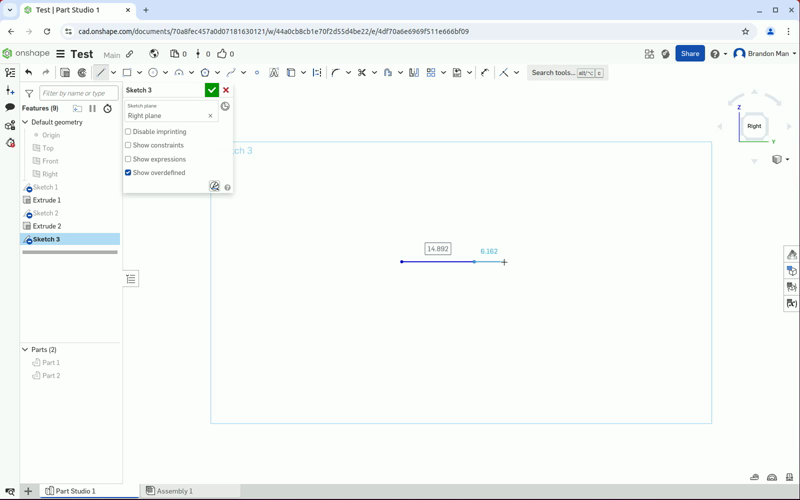
mouse_move(474, 228)
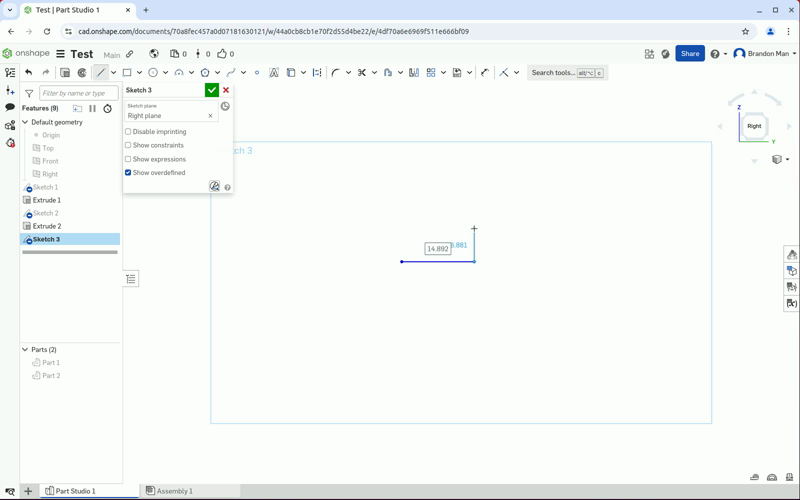
click(474, 228)
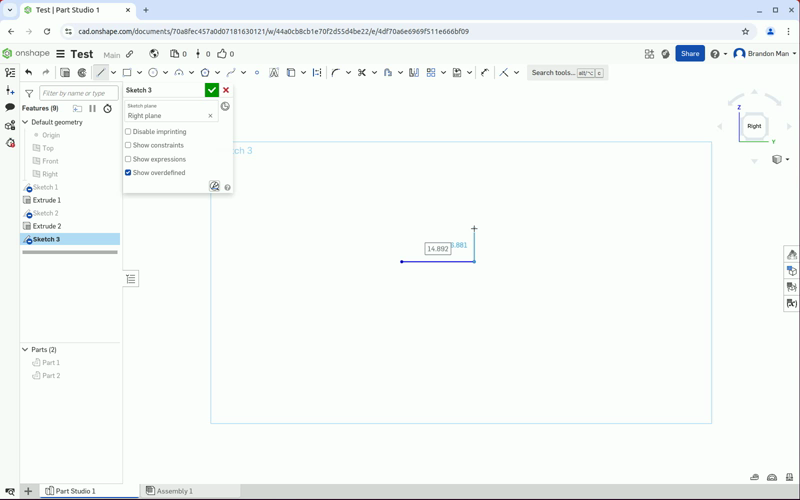
key_up(shift)
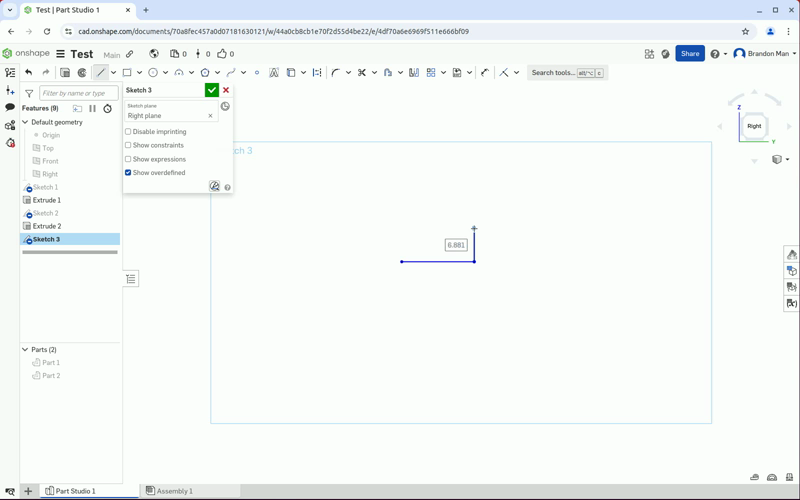
key_down(shift)
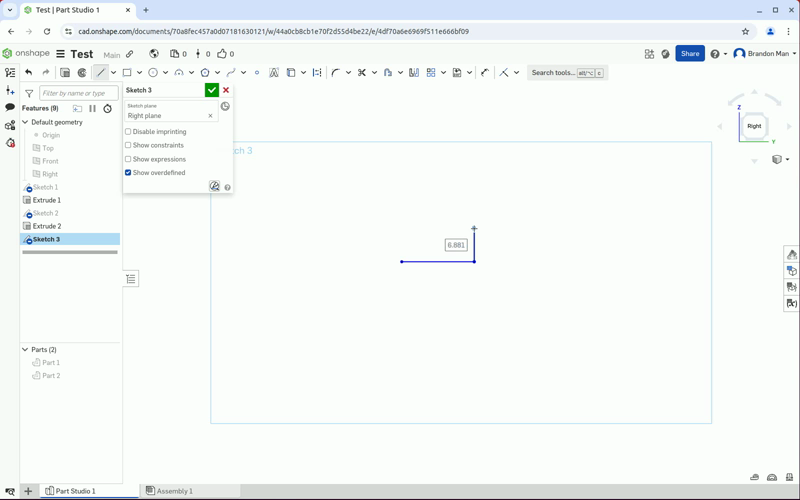
mouse_move(401, 228)
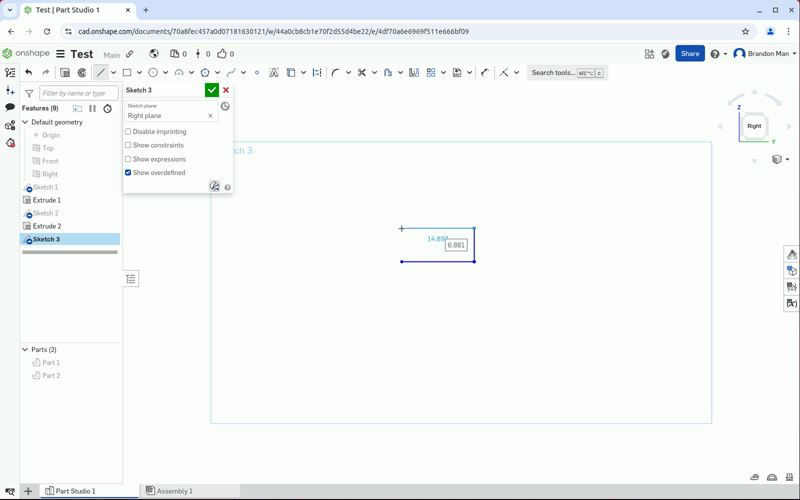
click(401, 228)
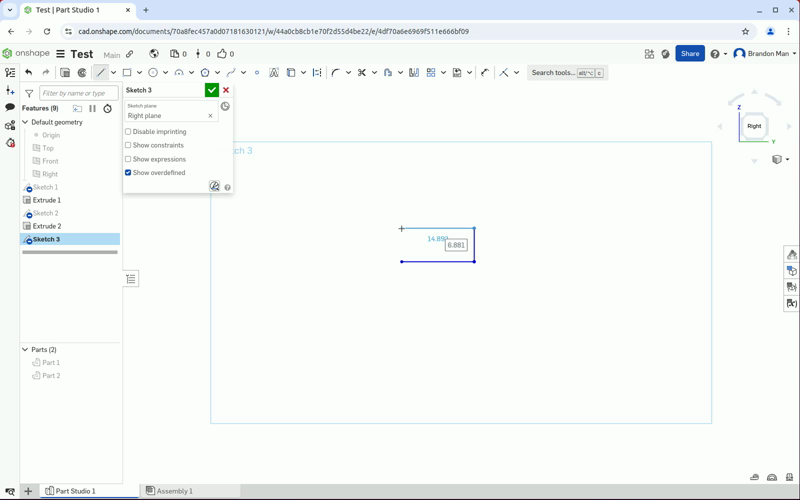
key_up(shift)
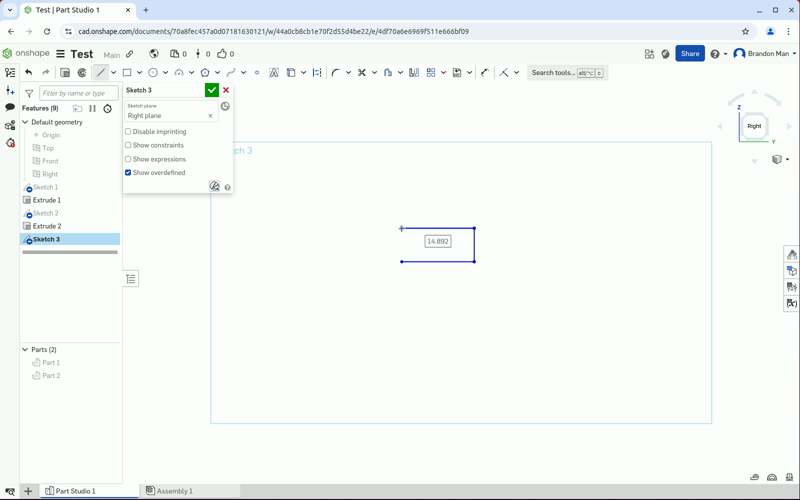
mouse_move(431, 228)
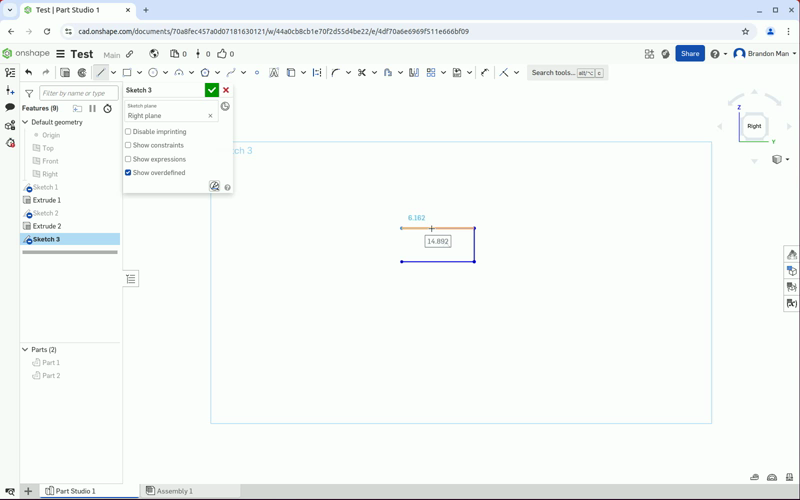
key_down(shift)
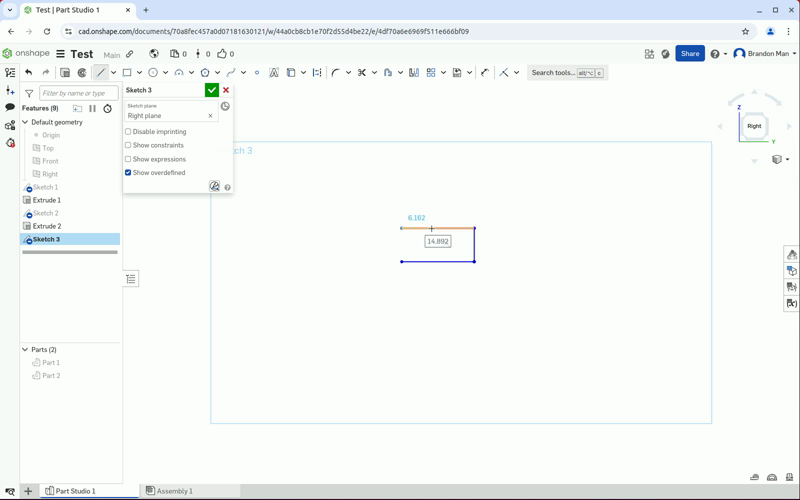
mouse_move(401, 261)
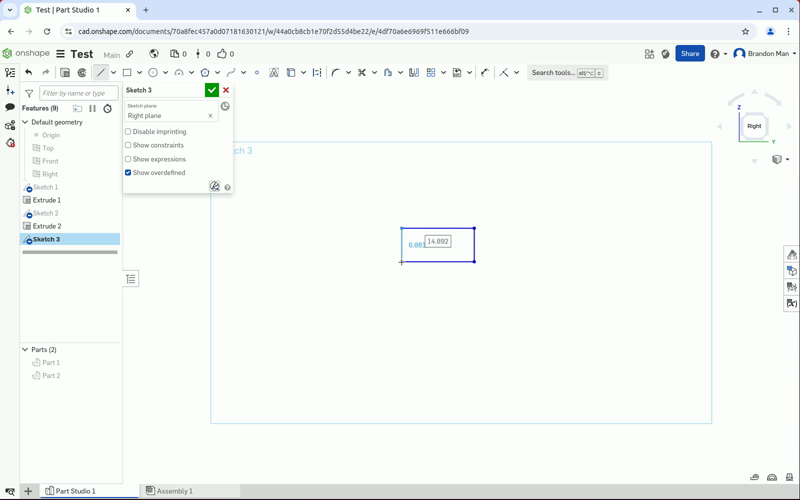
key_up(shift)
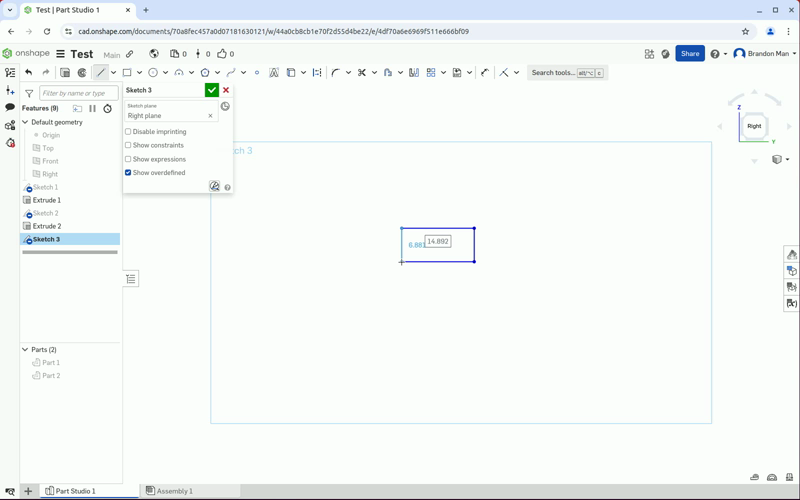
click(401, 261)
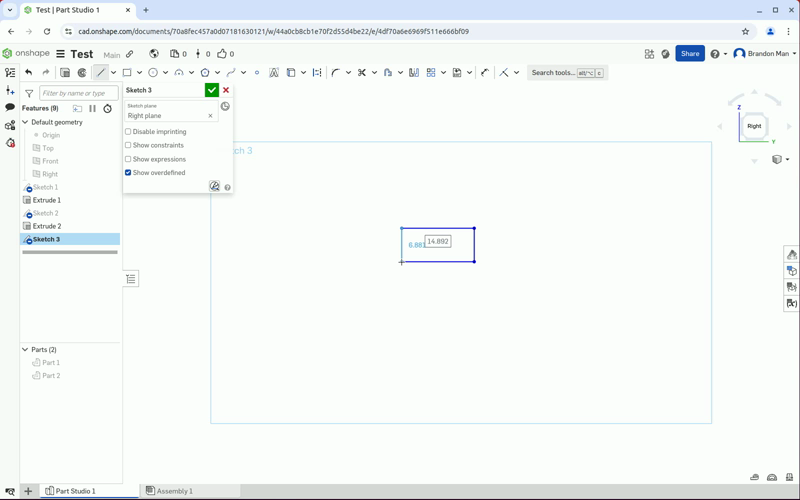
key(esc)
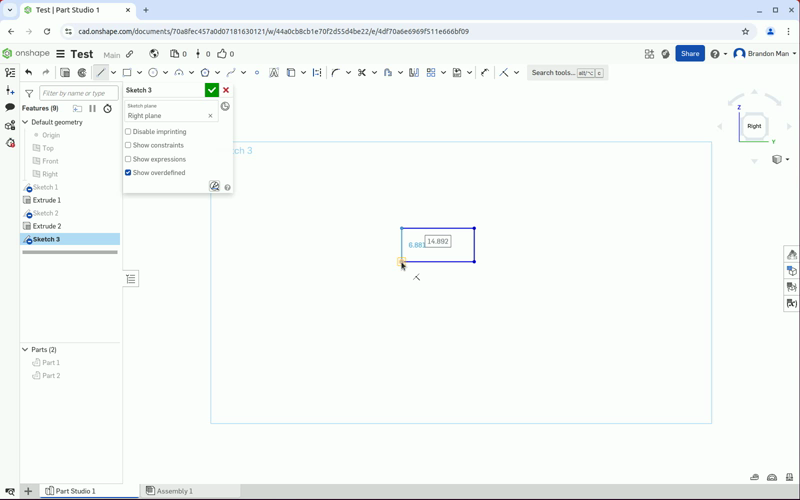
mouse_move(453, 246)
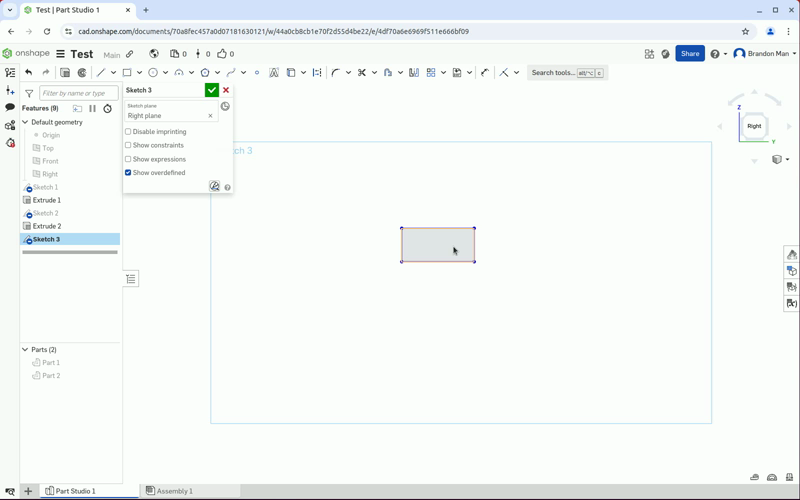
click(453, 246)
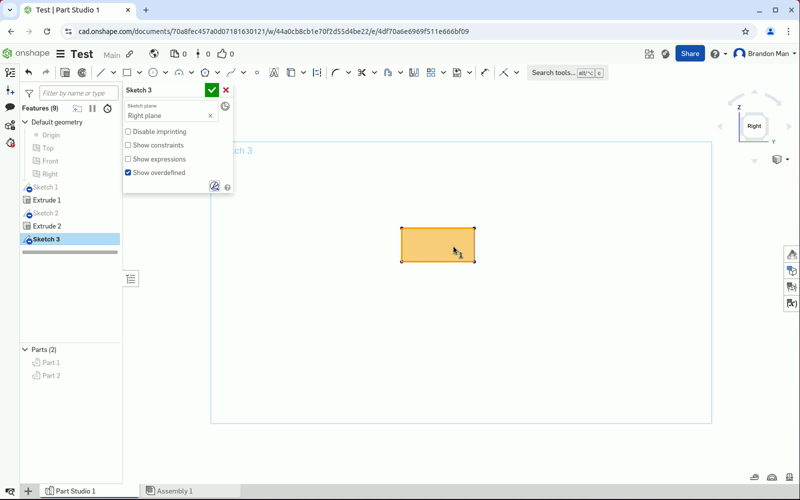
mouse_move(73, 352)
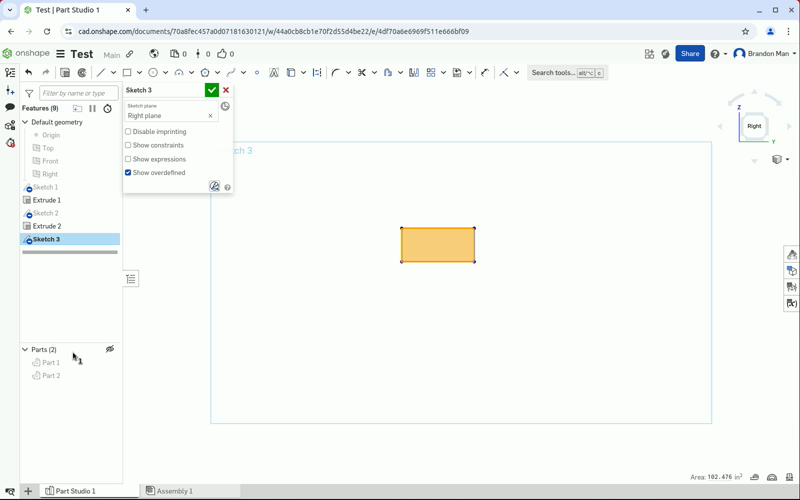
key(shift+y)
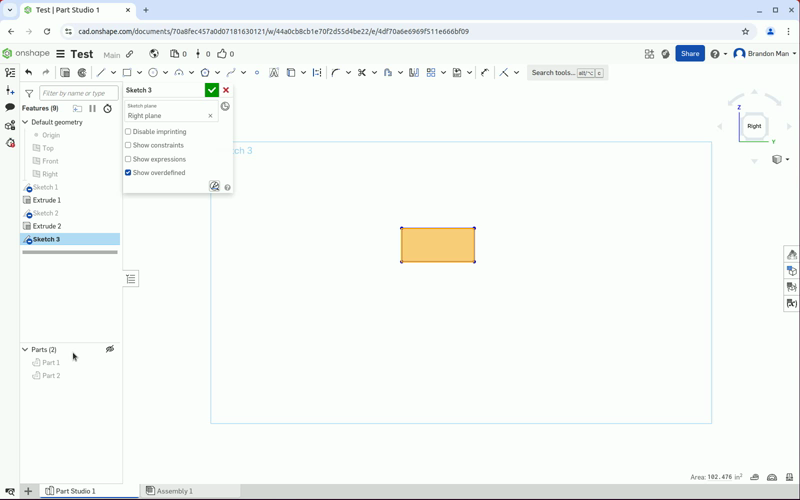
key(shift+e)
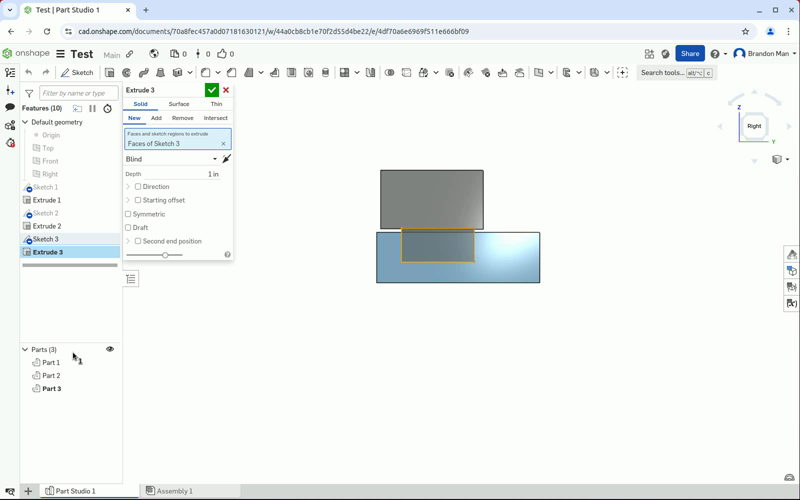
mouse_move(143, 106)
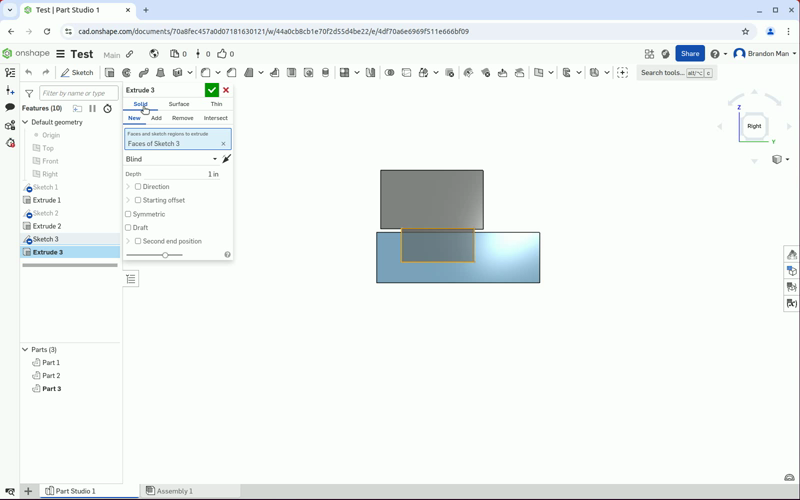
click(143, 106)
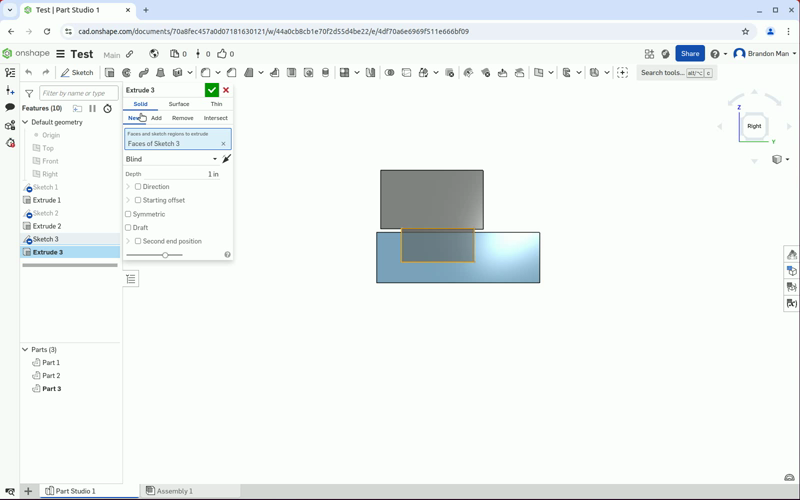
mouse_move(137, 120)
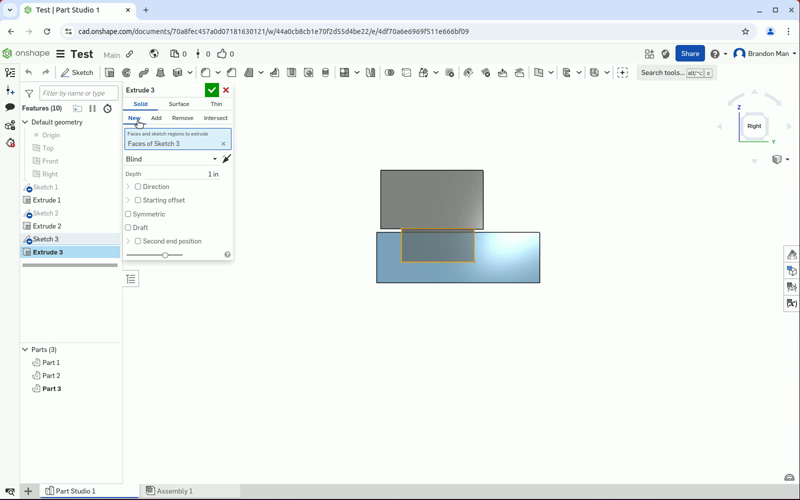
click(137, 120)
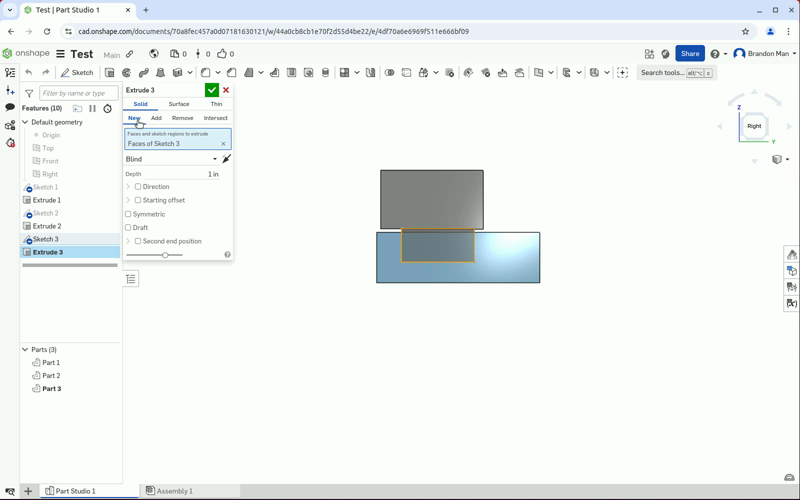
key(tab, 4)
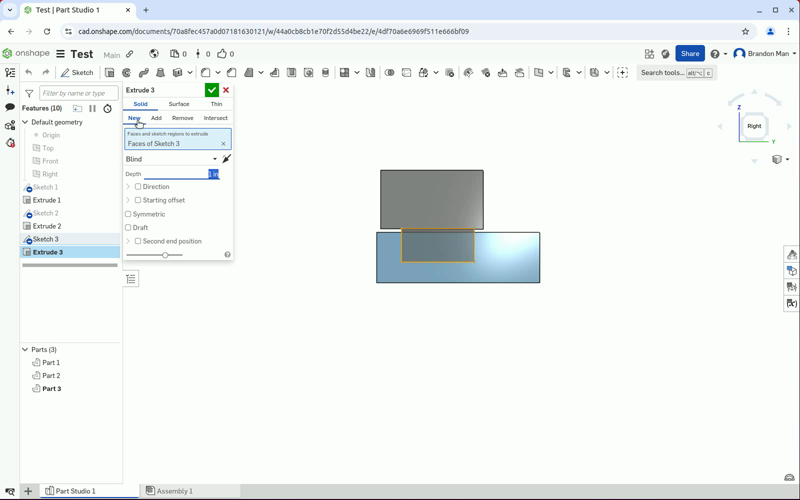
text(17.331)
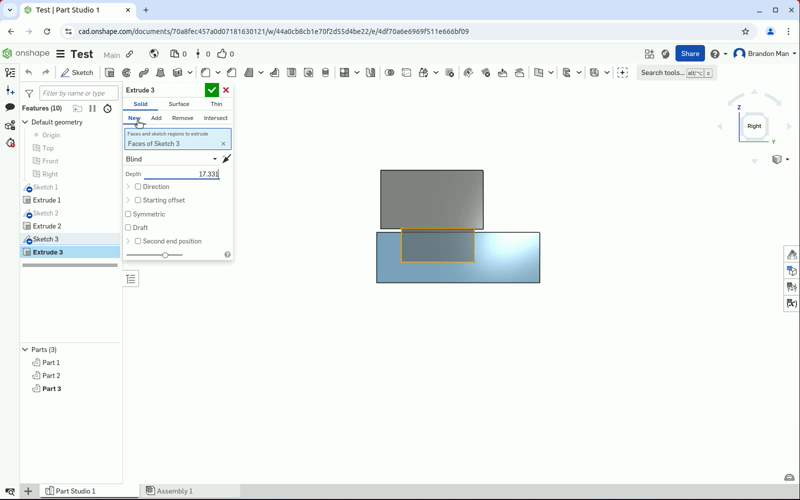
key(enter)
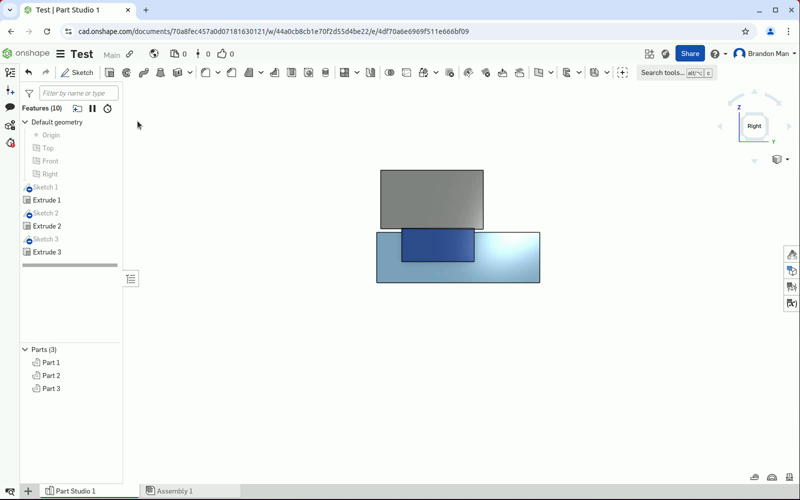
key(shift+h)
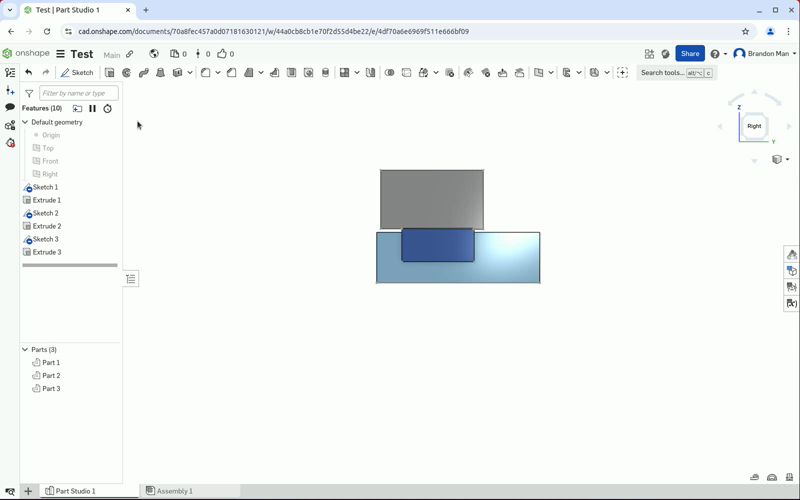
key(shift+h)
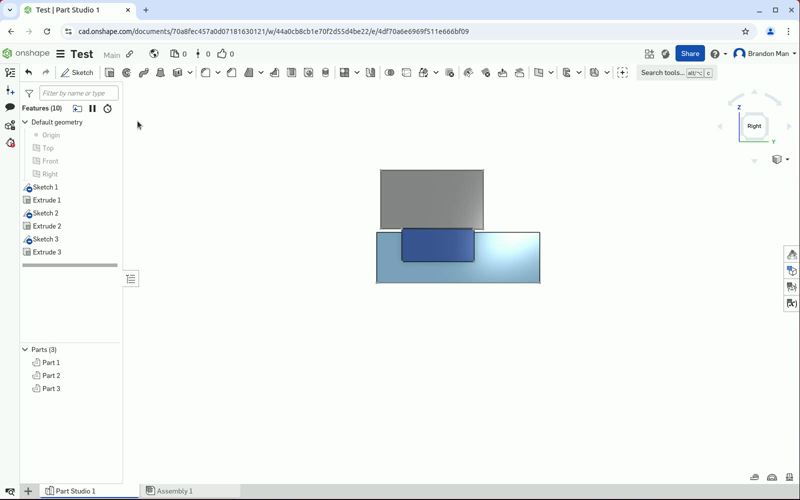
key(shift+7)
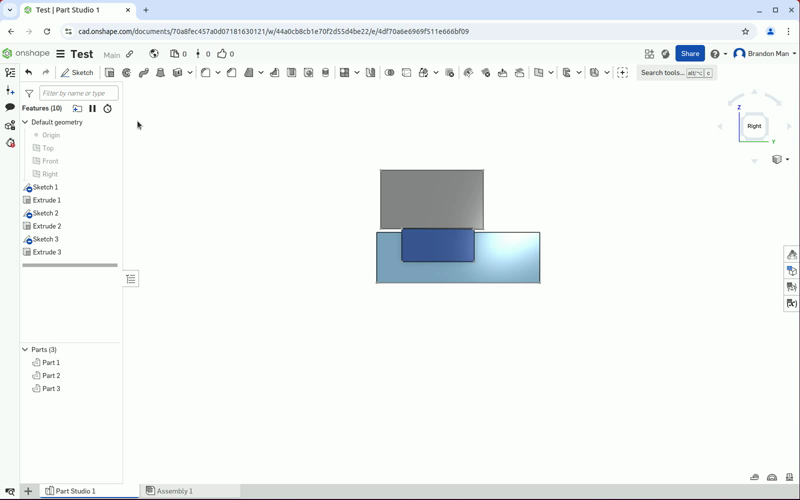
key(right, 2)
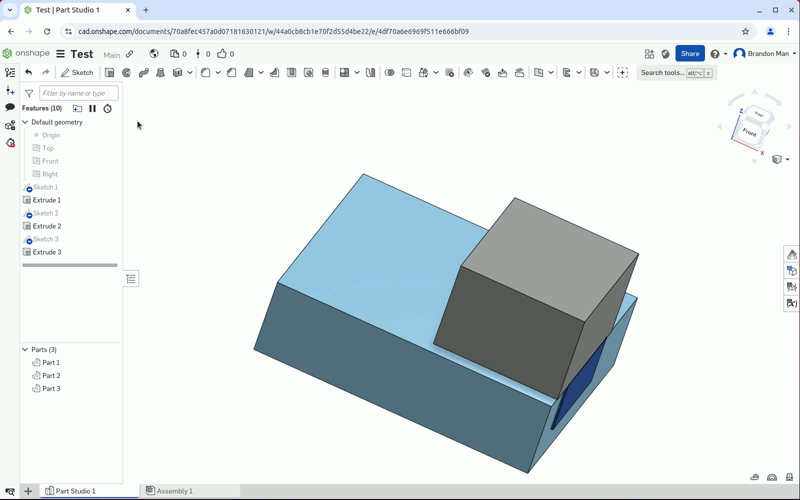
key(down, 2)
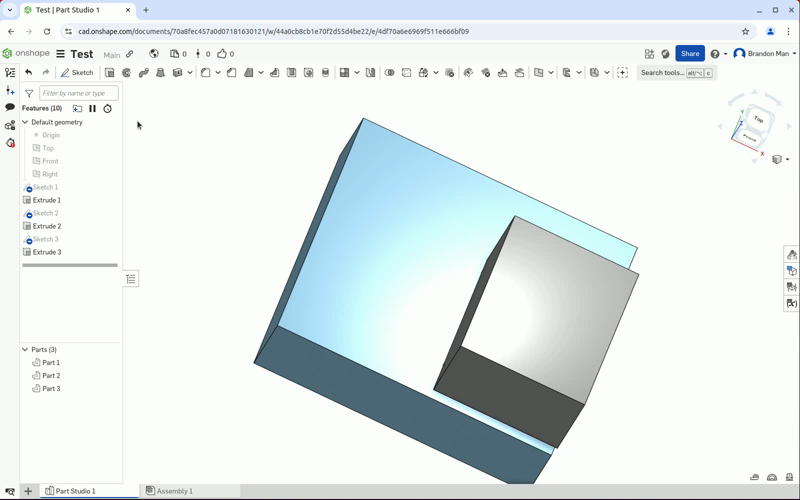
key(up, 2)
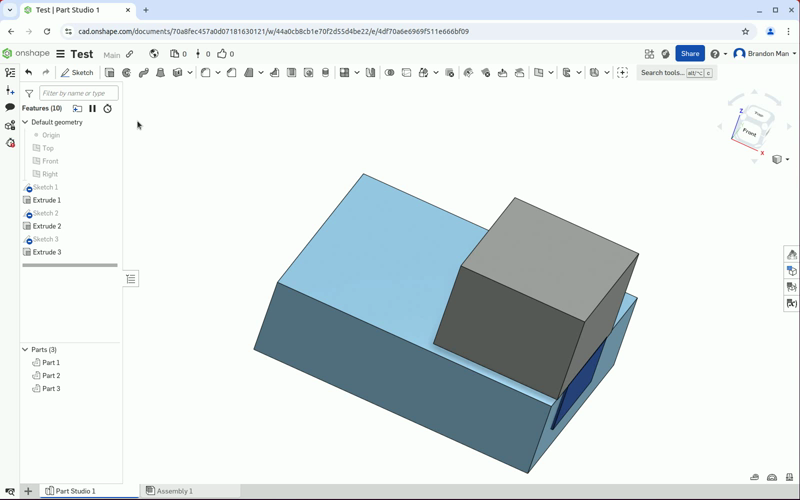
key(left, 2)
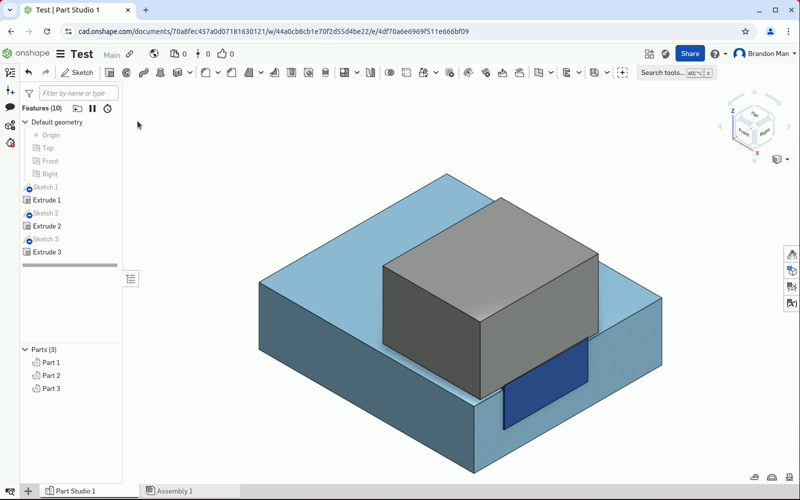
mouse_move(73, 189)
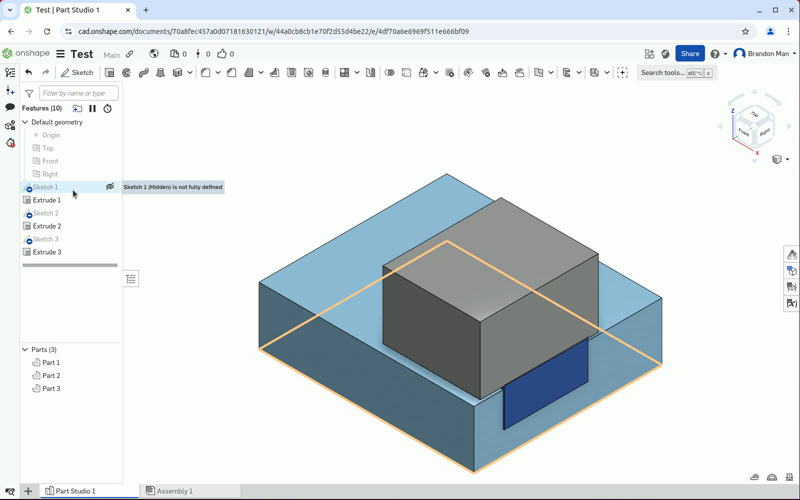
click(73, 189)